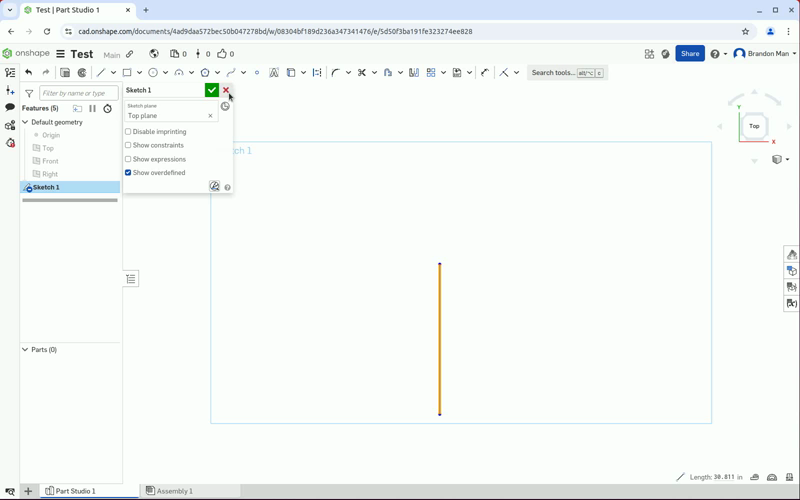
key(shift+h)
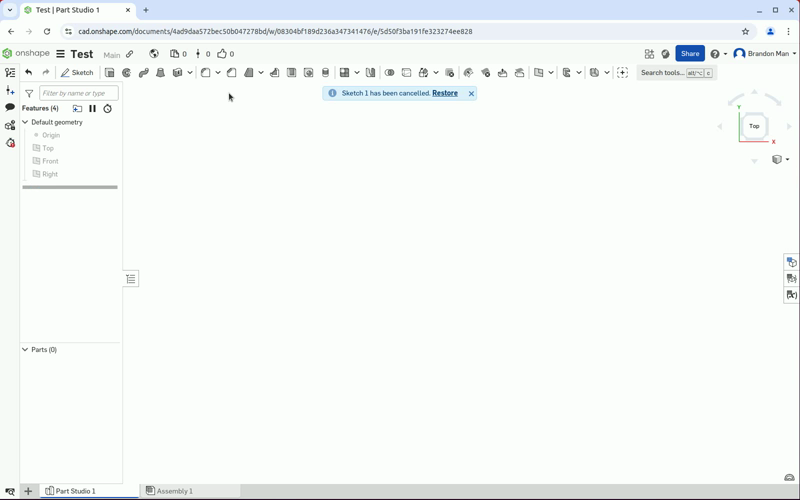
mouse_move(73, 352)
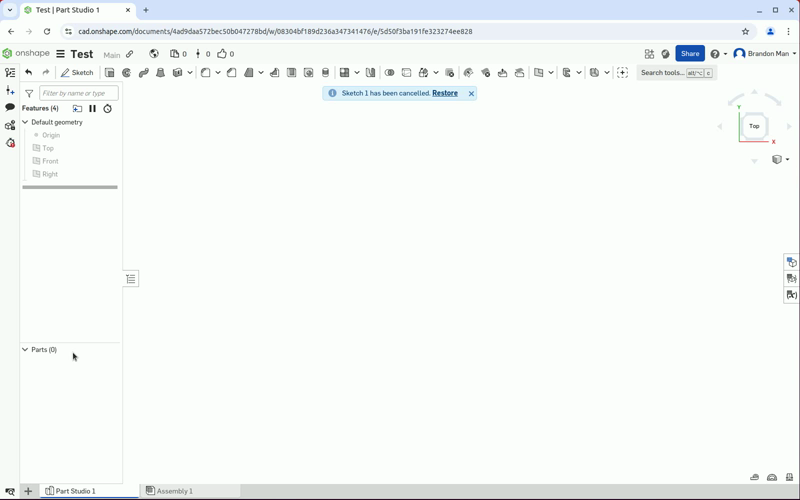
key(y)
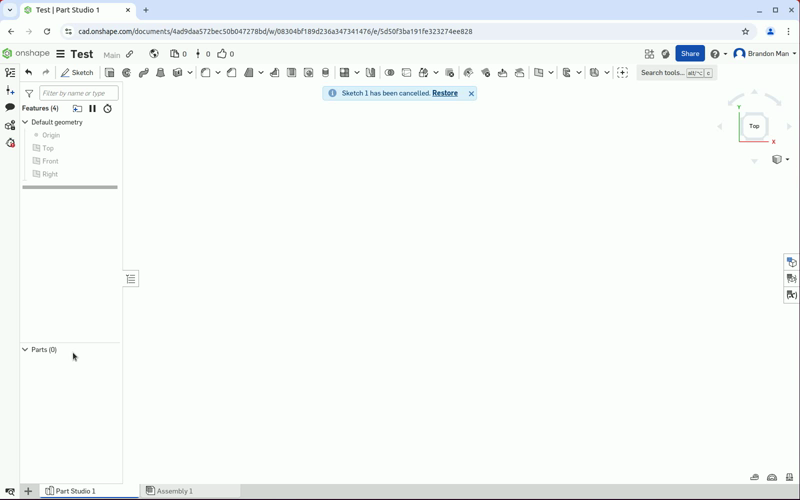
key(shift+p)
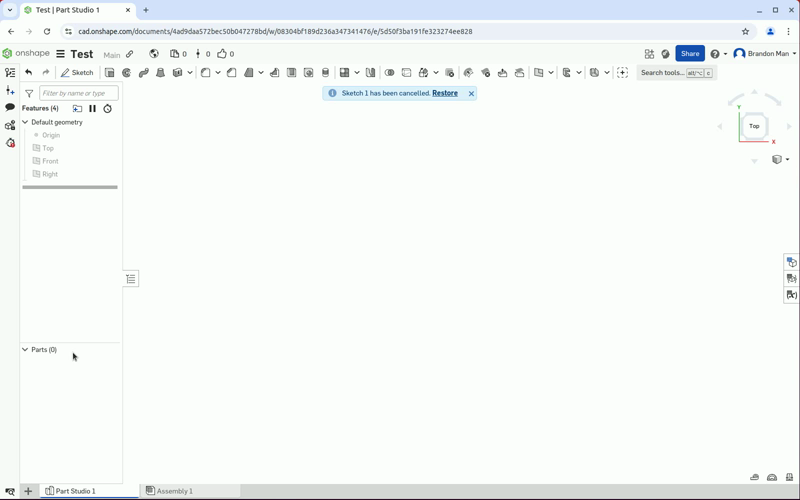
key(space)
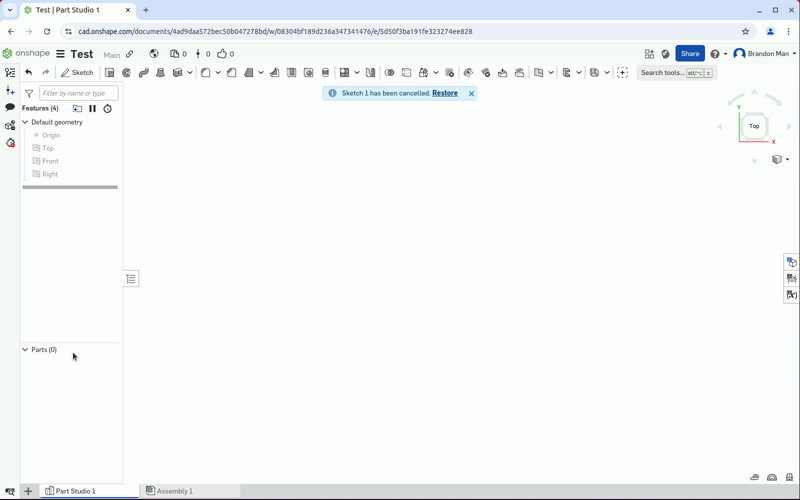
key_down(shift)
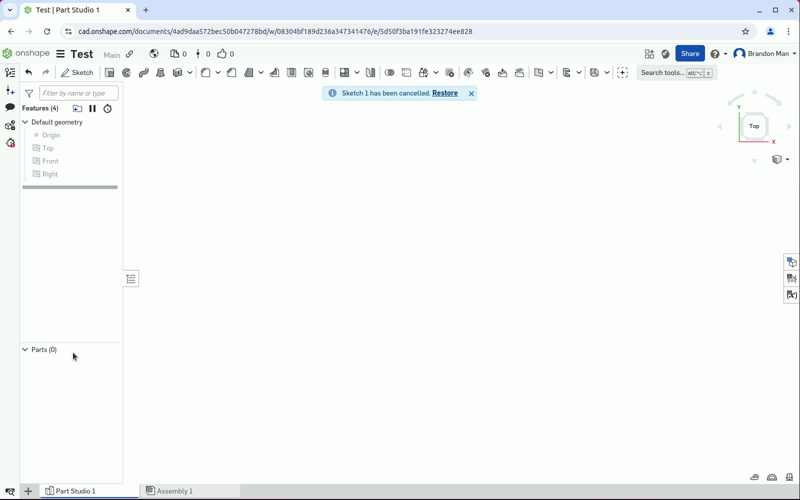
key(up)
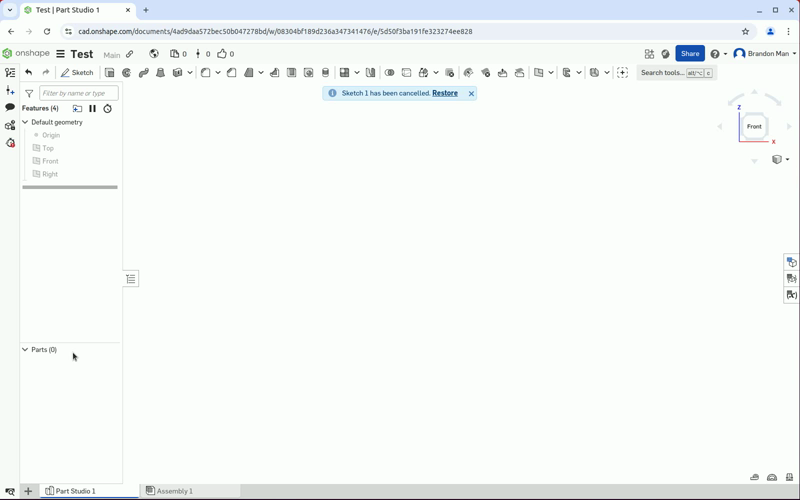
key_up(shift)
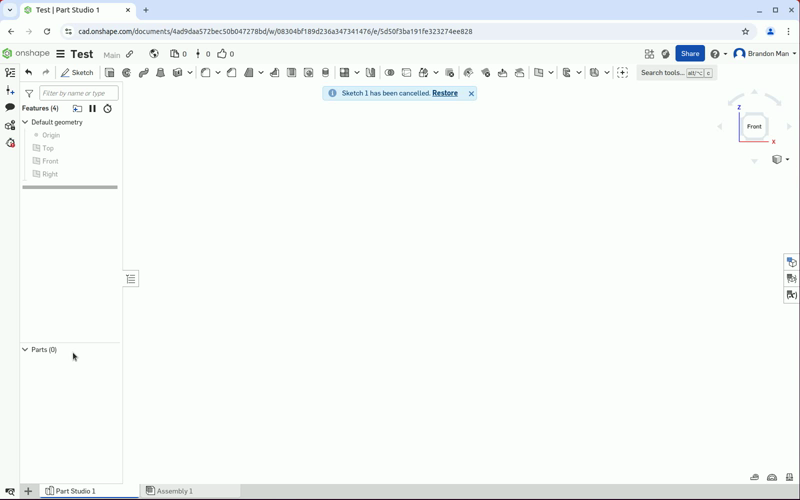
mouse_move(73, 352)
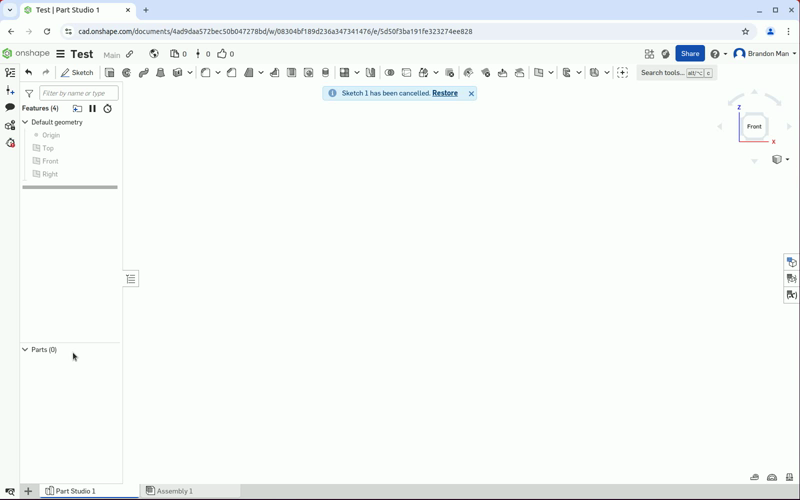
key(shift+y)
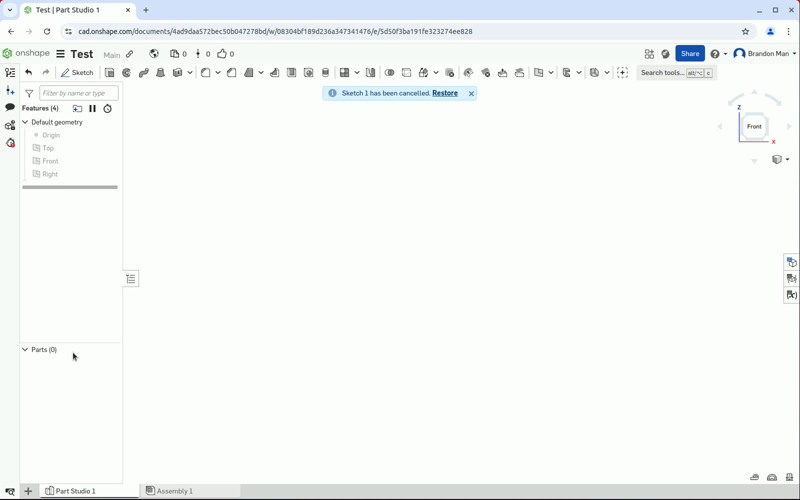
key(shift+s)
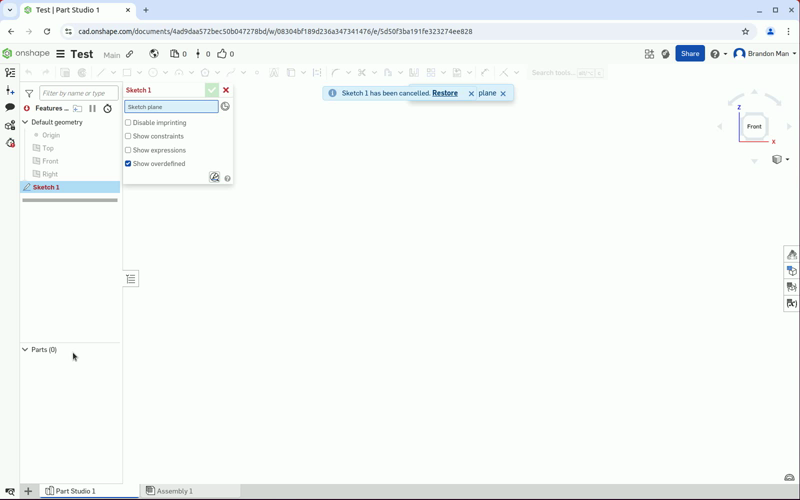
mouse_move(73, 163)
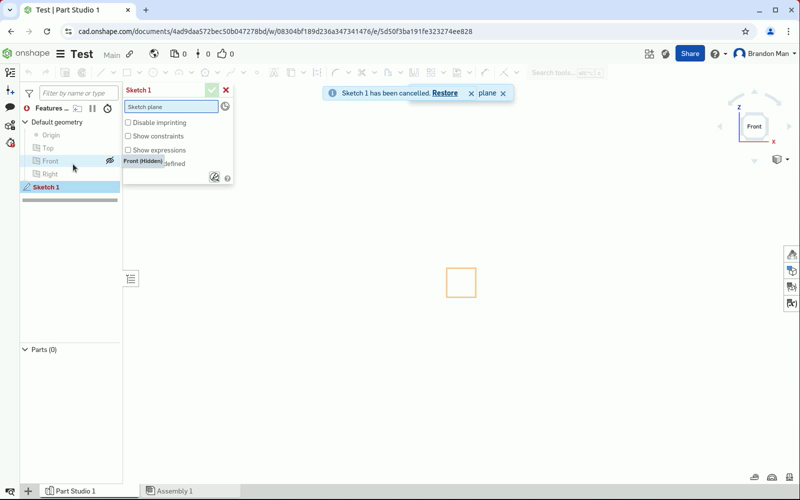
click(73, 163)
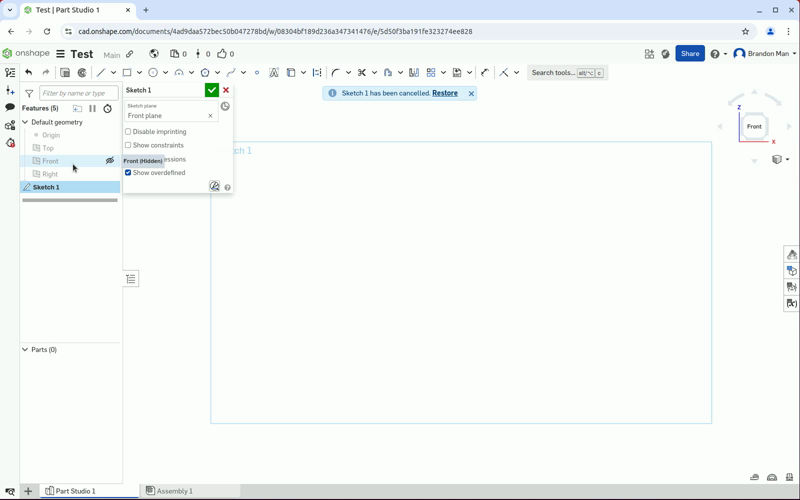
mouse_move(73, 352)
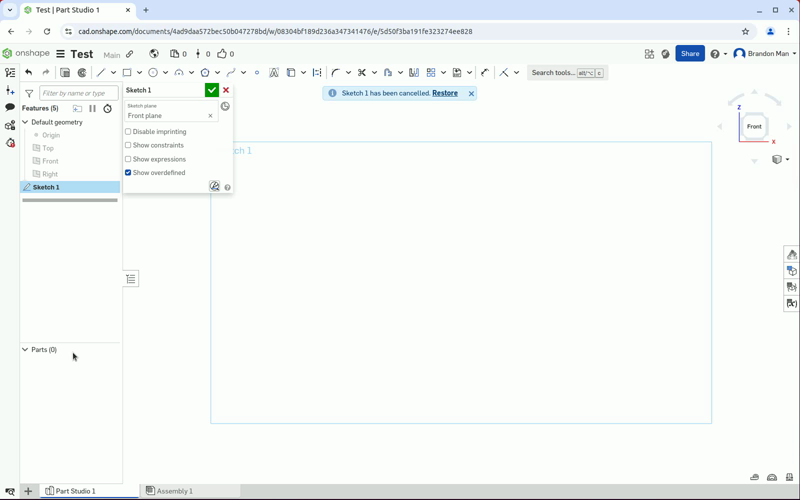
key(y)
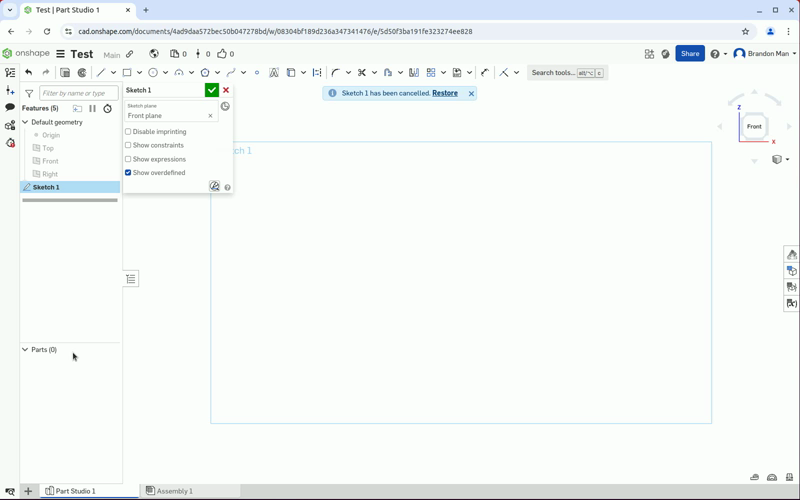
key(c)
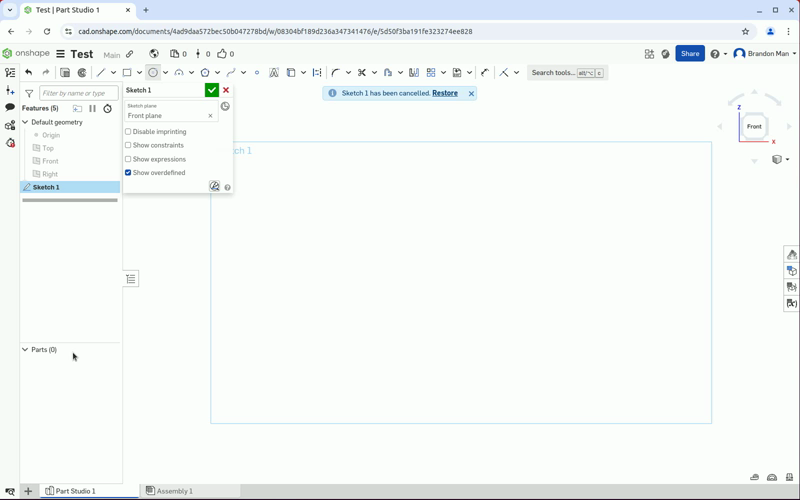
key_down(shift)
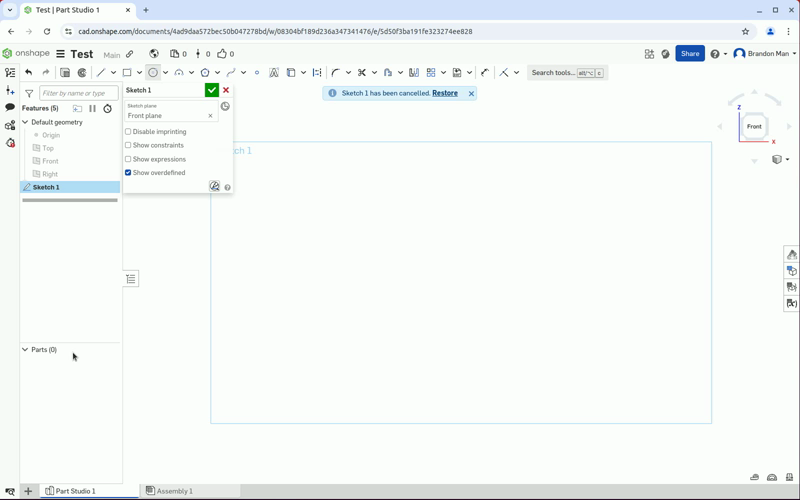
mouse_move(461, 282)
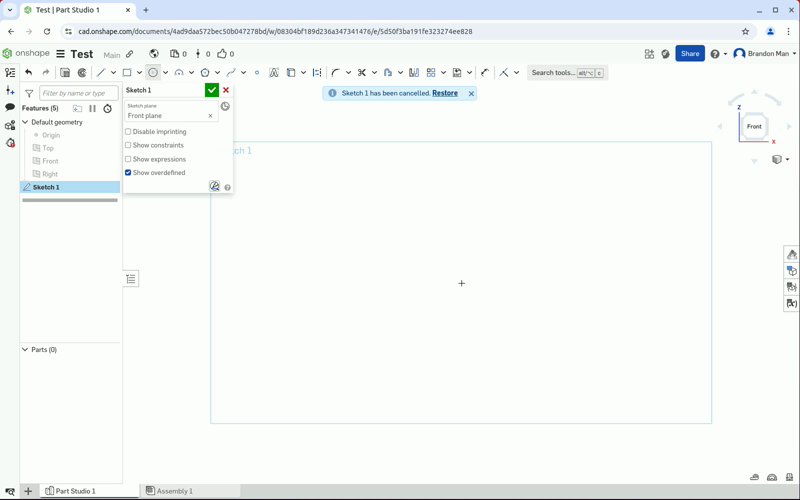
click(461, 282)
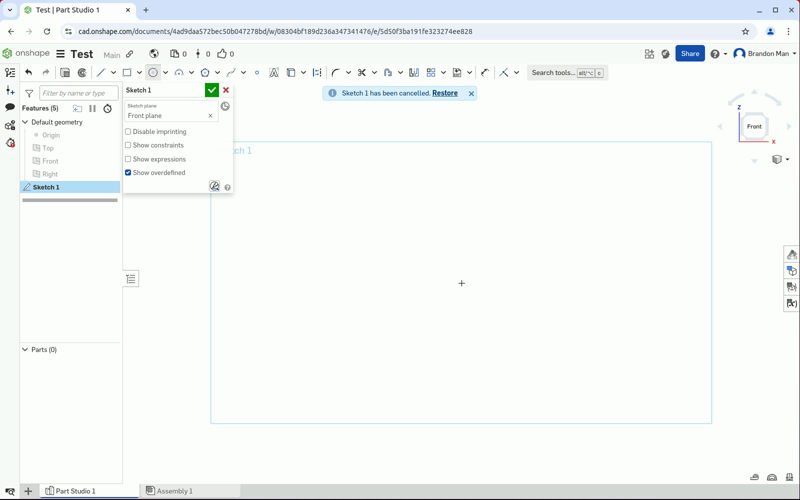
key_up(shift)
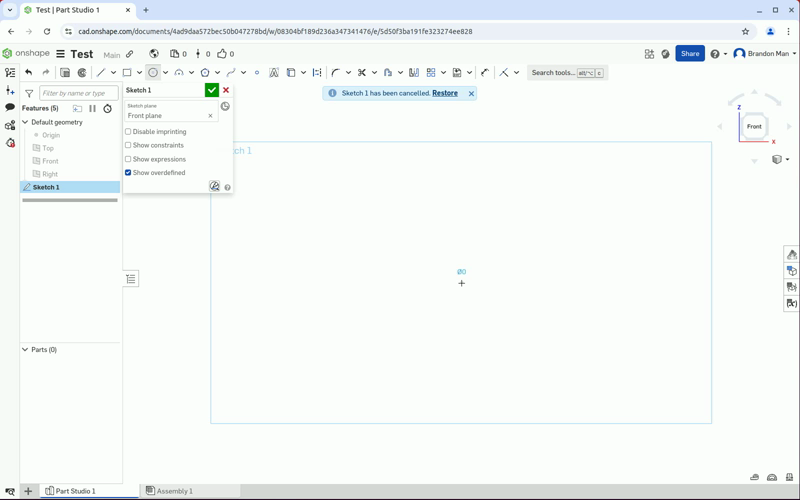
mouse_move(506, 282)
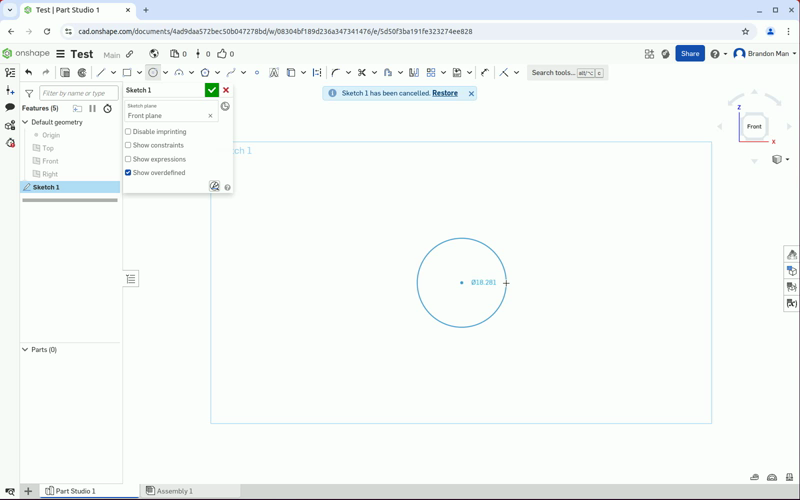
click(506, 282)
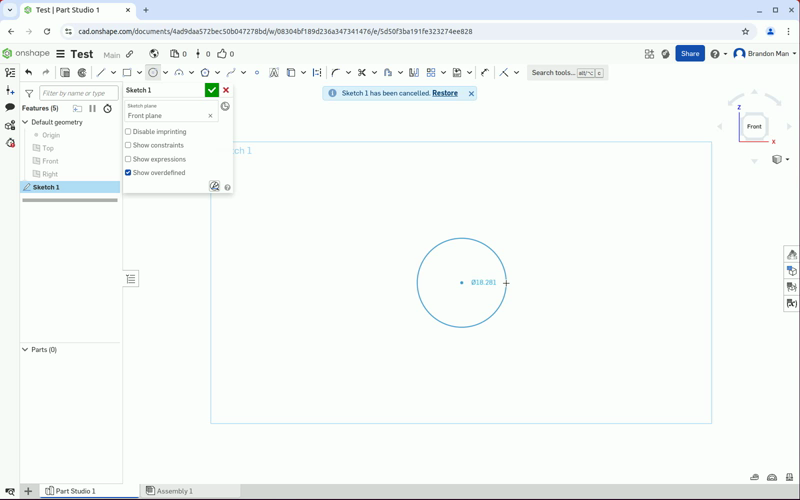
key(esc)
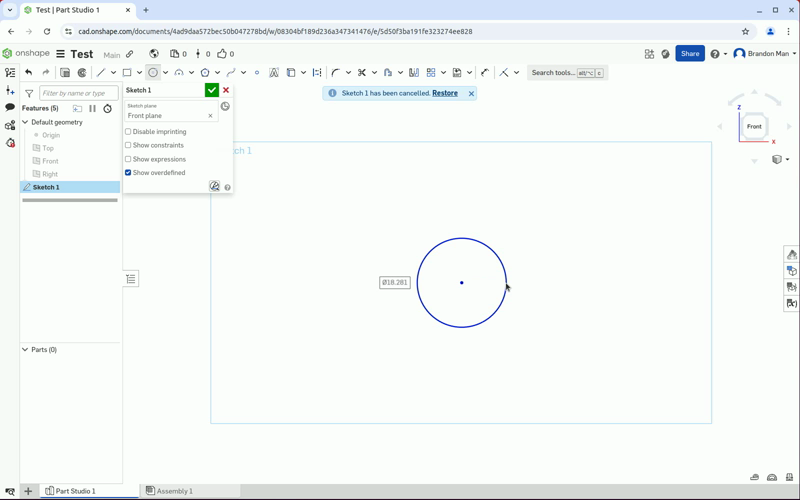
key(c)
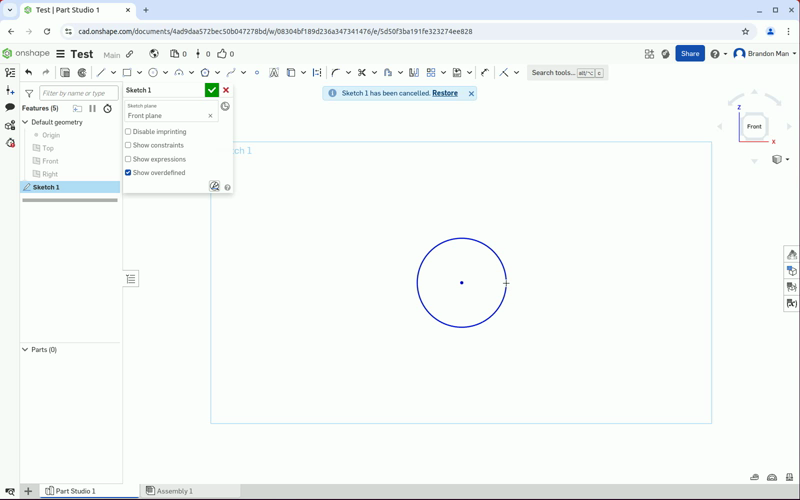
key_down(shift)
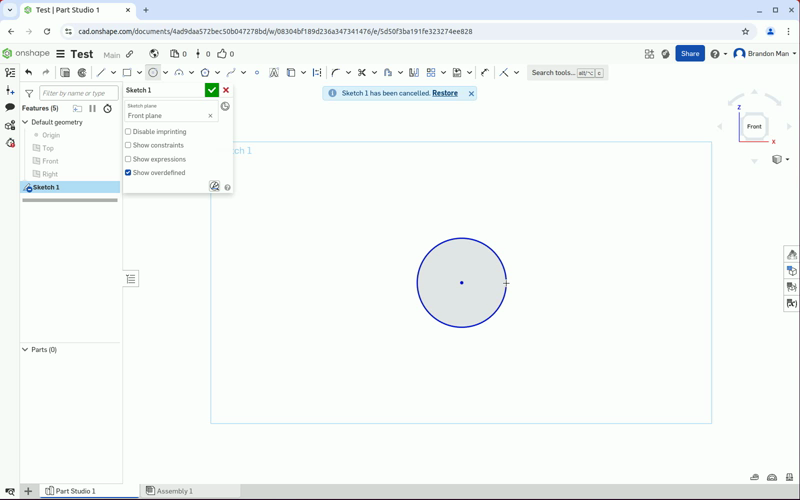
mouse_move(461, 282)
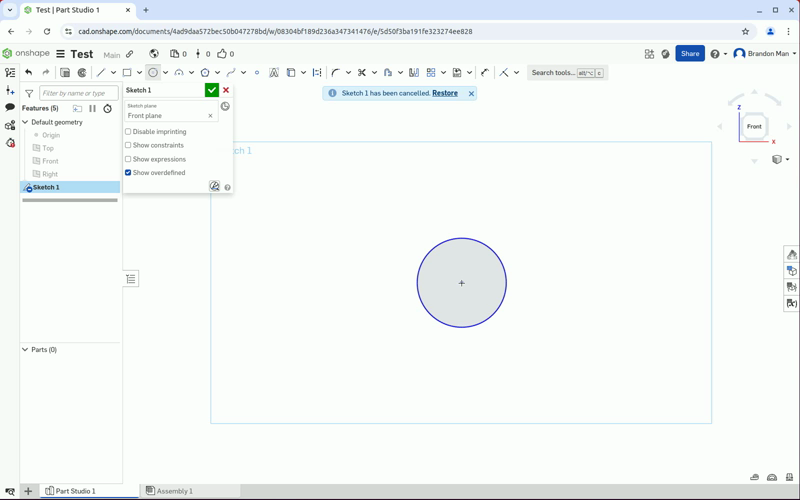
click(461, 282)
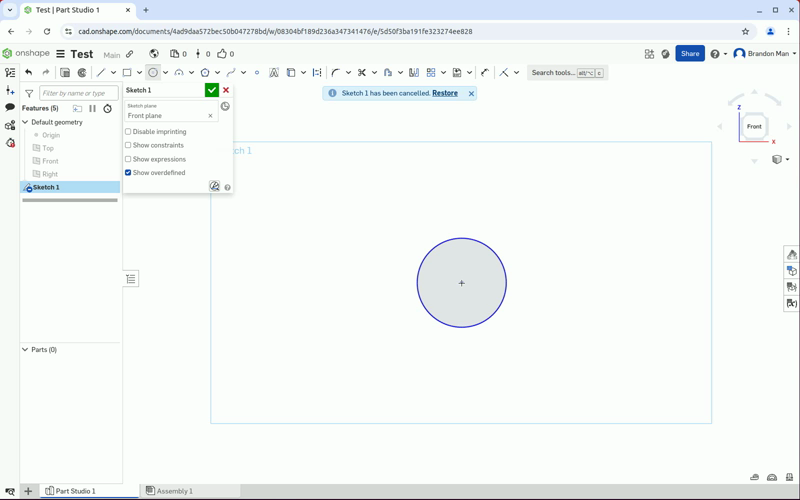
key_up(shift)
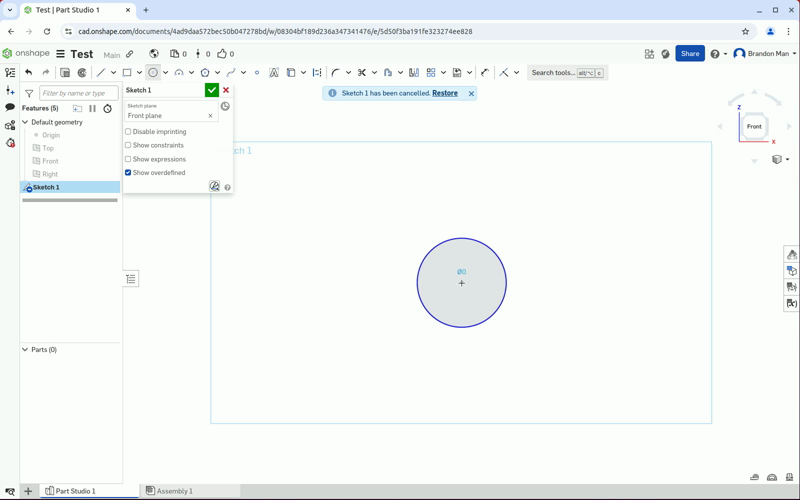
mouse_move(490, 282)
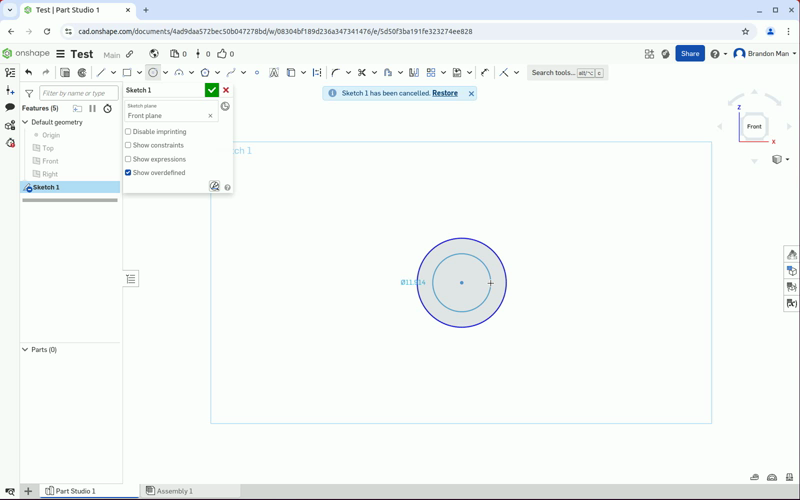
click(490, 282)
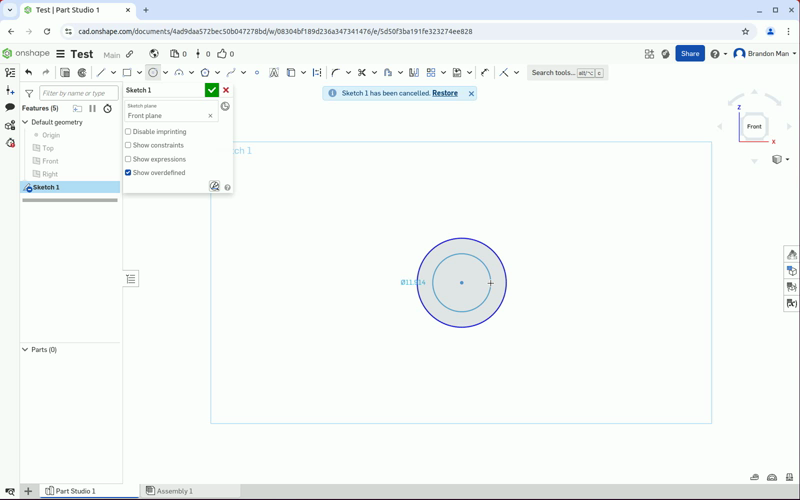
key(esc)
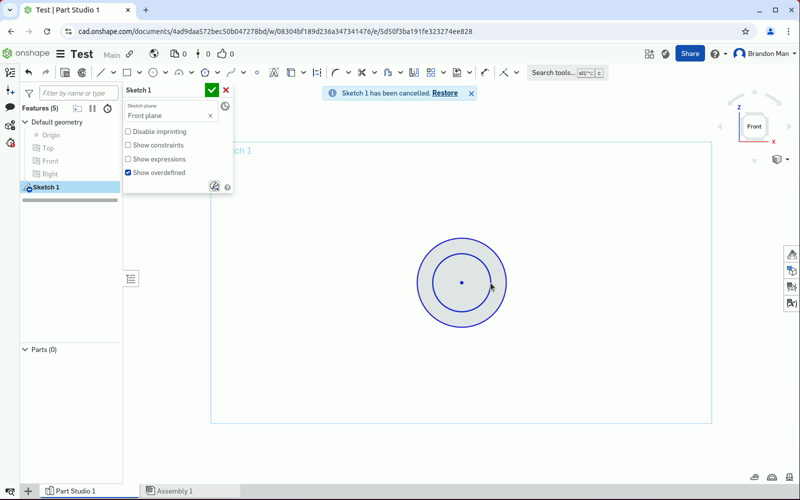
mouse_move(442, 312)
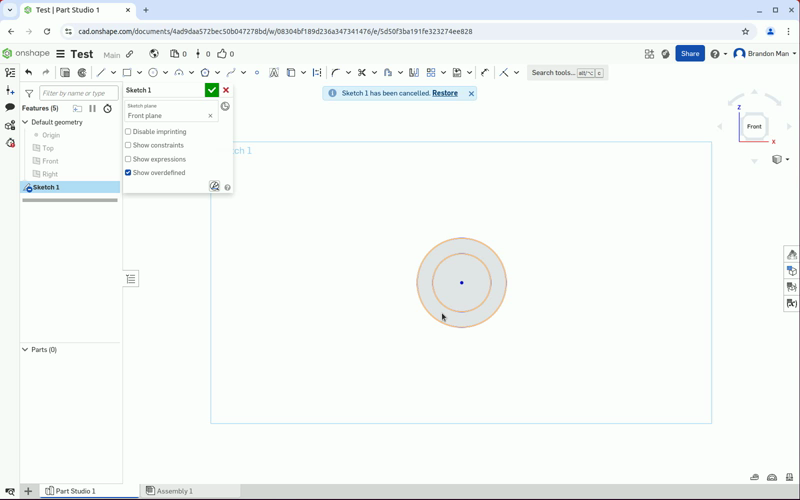
click(442, 312)
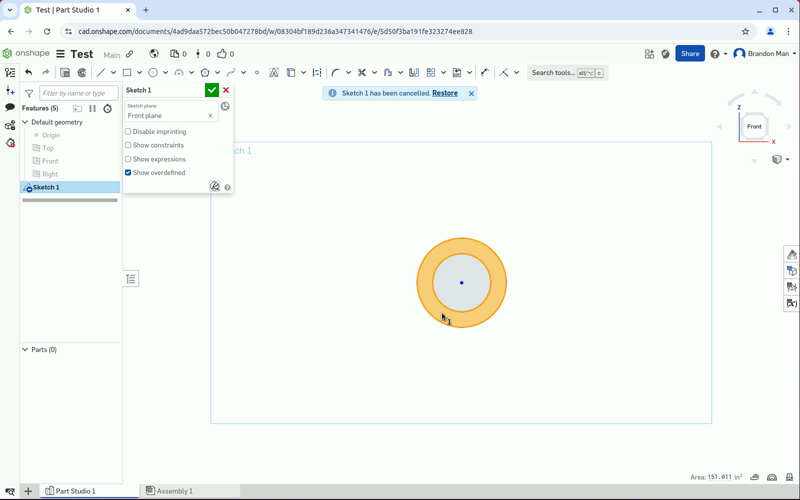
mouse_move(73, 352)
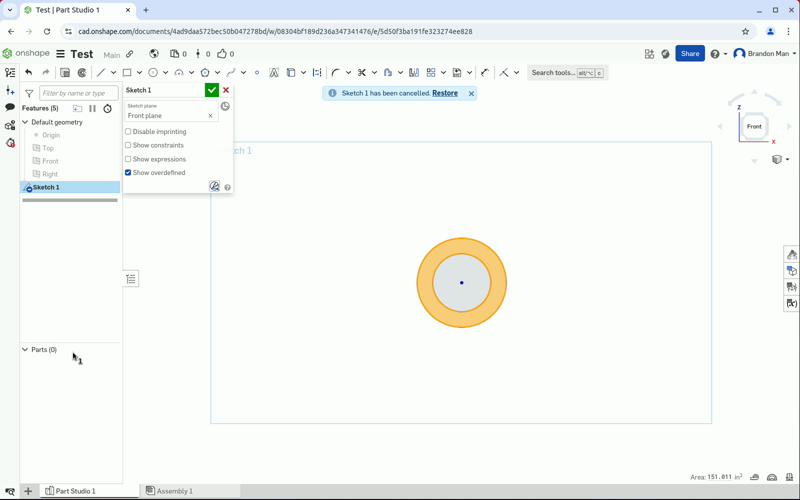
key(shift+y)
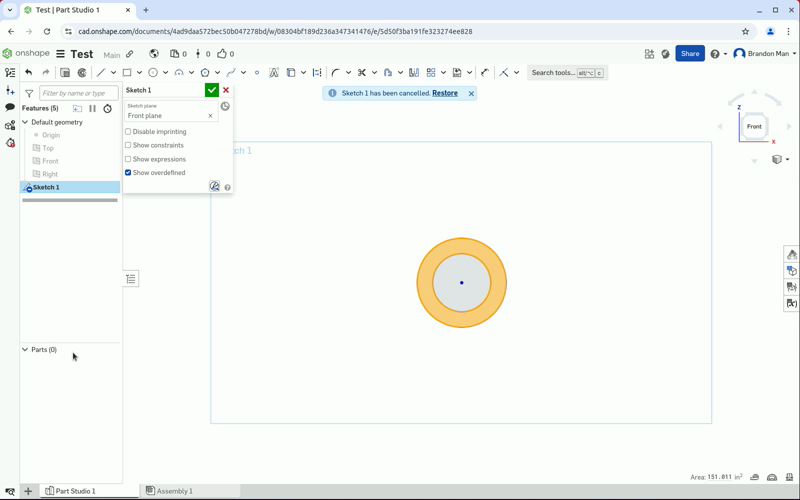
key(shift+e)
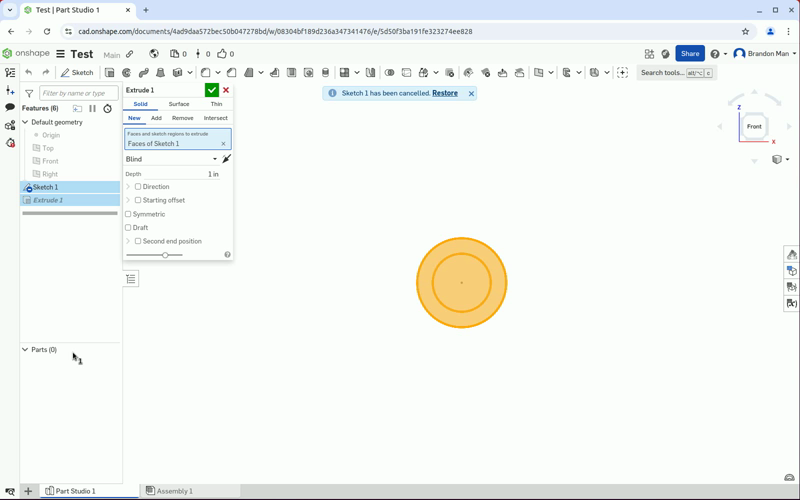
mouse_move(143, 106)
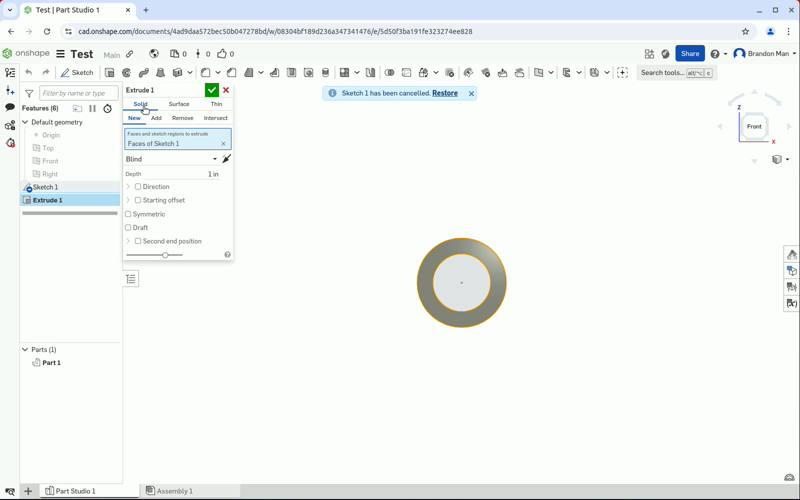
click(143, 106)
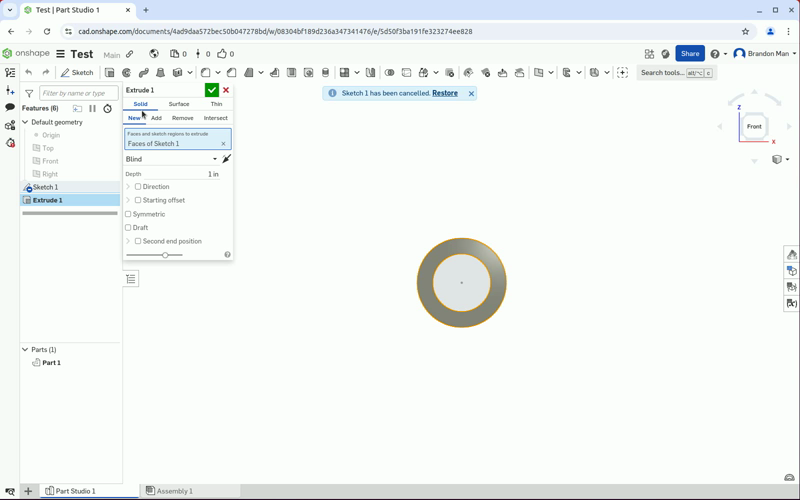
mouse_move(137, 120)
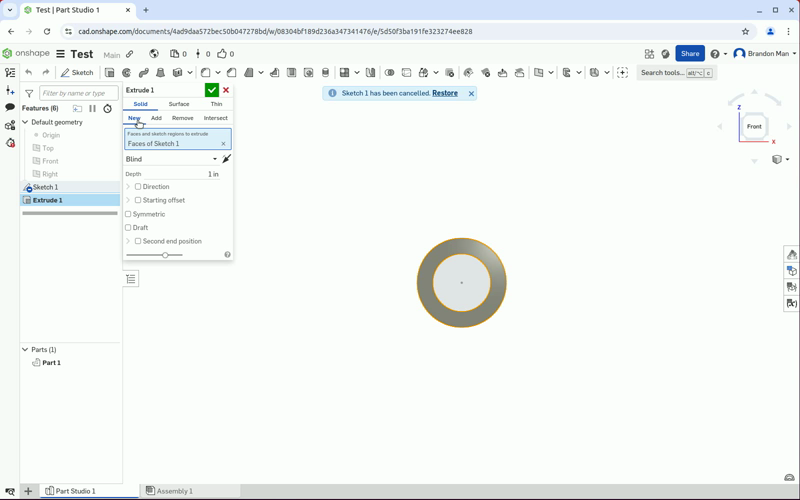
click(137, 120)
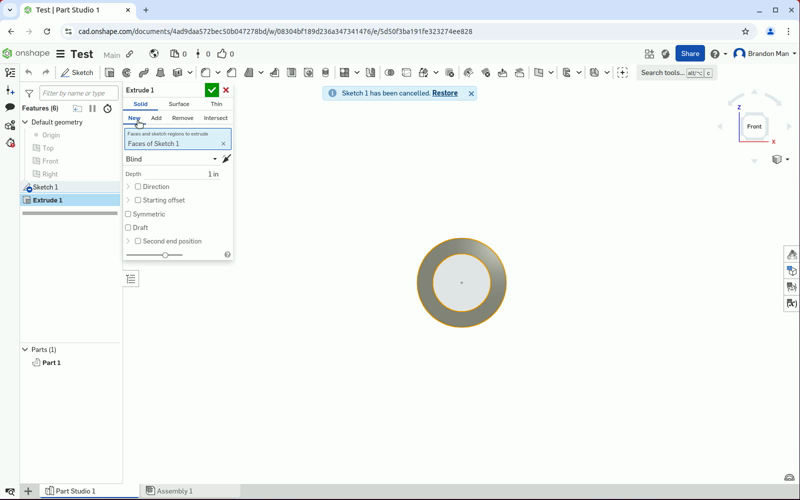
key(tab, 4)
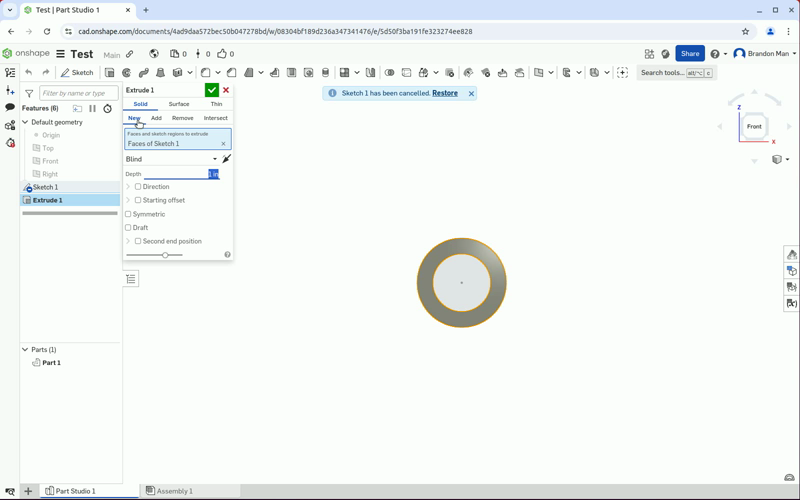
text(1.926)
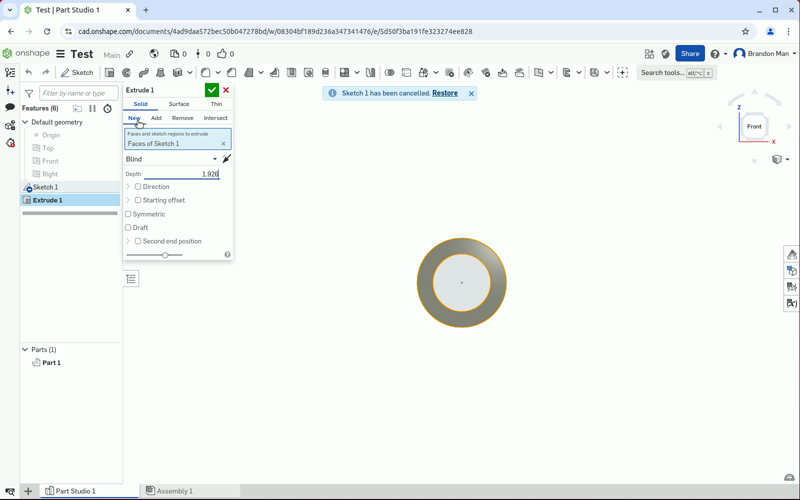
key(enter)
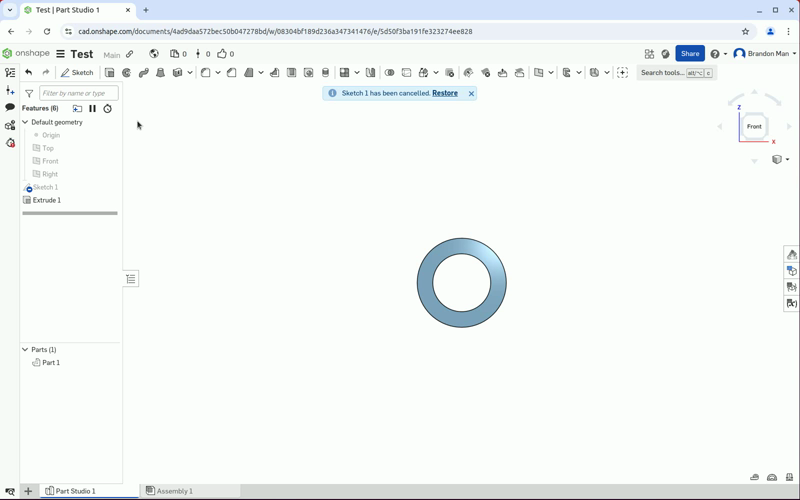
key(shift+h)
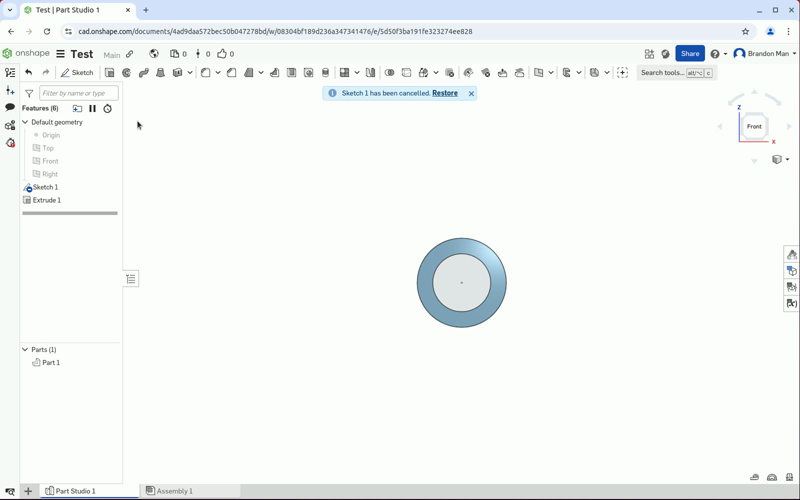
key(shift+h)
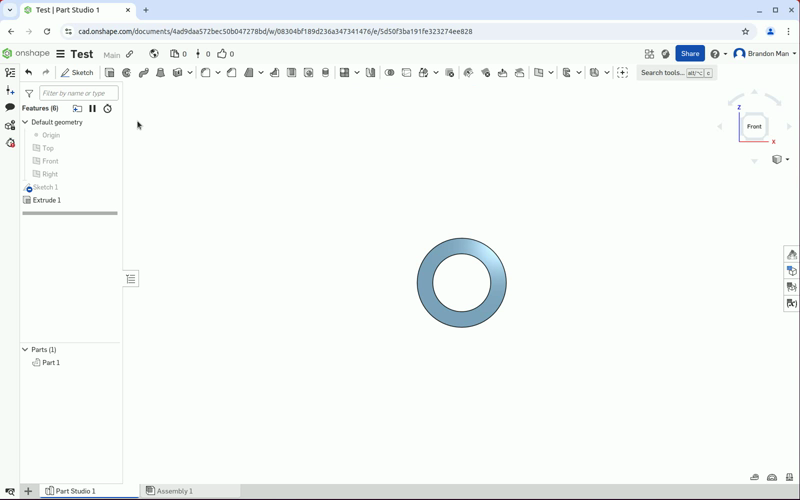
mouse_move(73, 189)
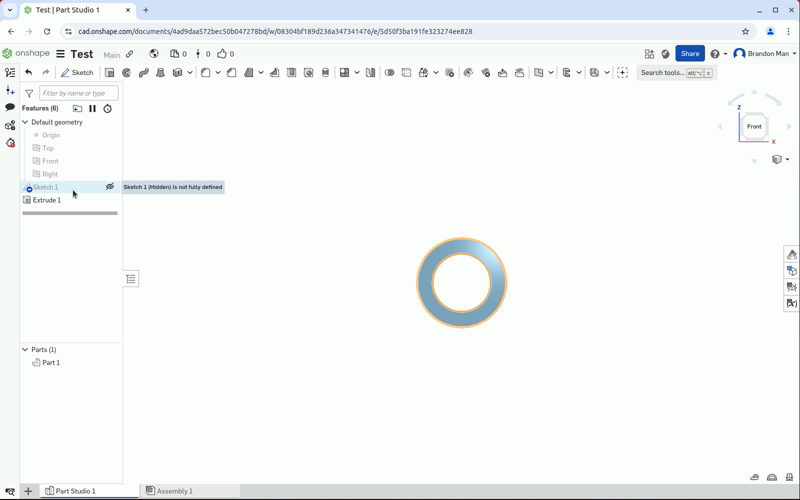
click(73, 189)
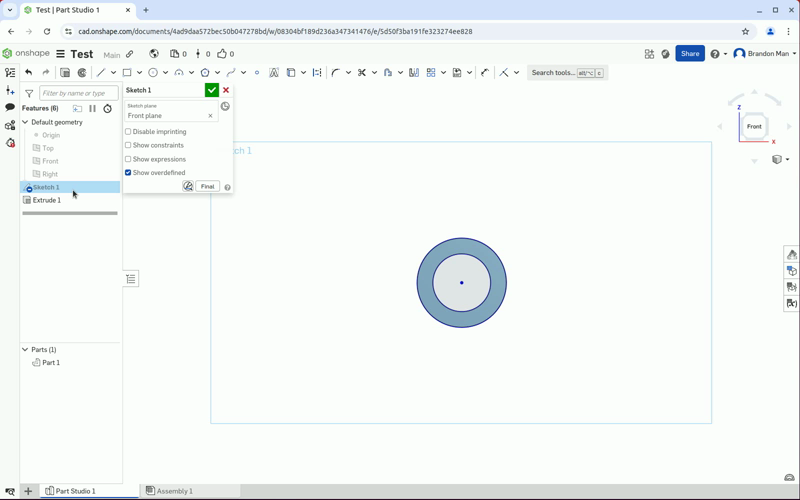
mouse_move(229, 92)
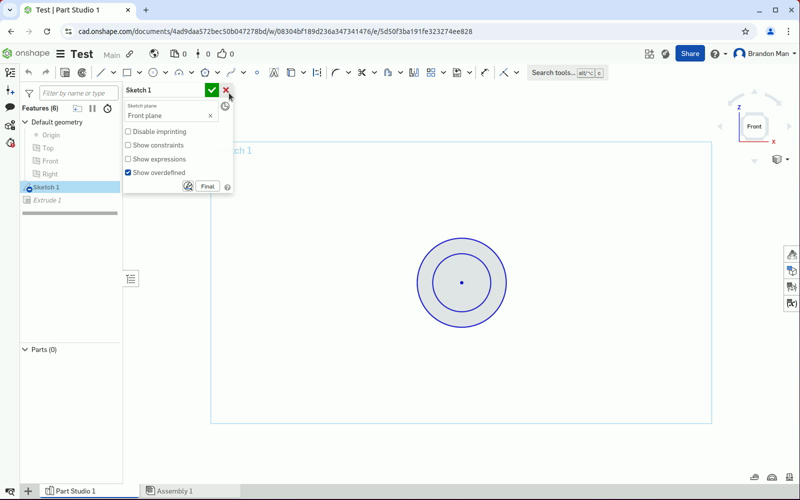
click(229, 92)
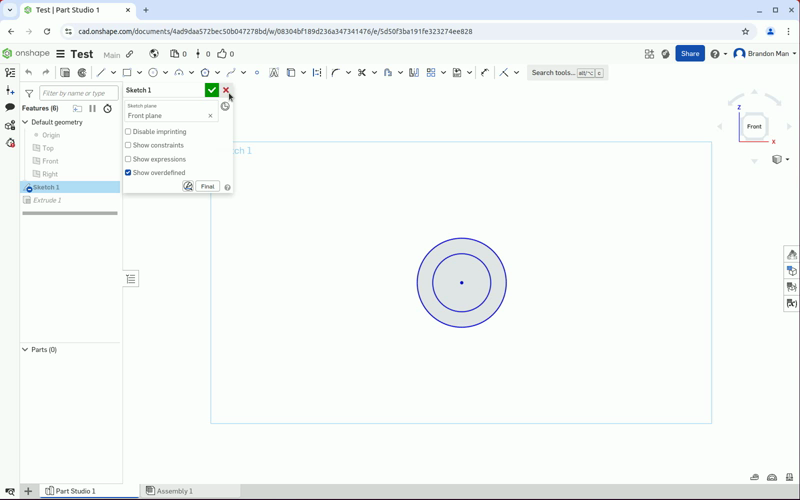
key(shift+s)
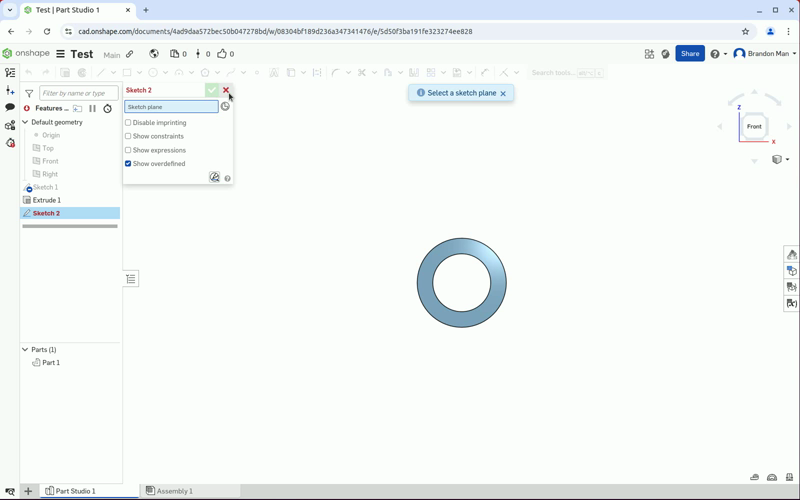
mouse_move(73, 163)
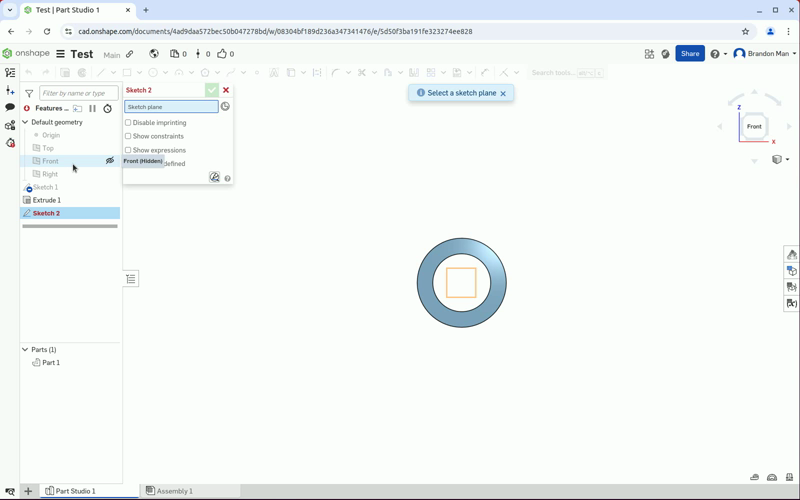
click(73, 163)
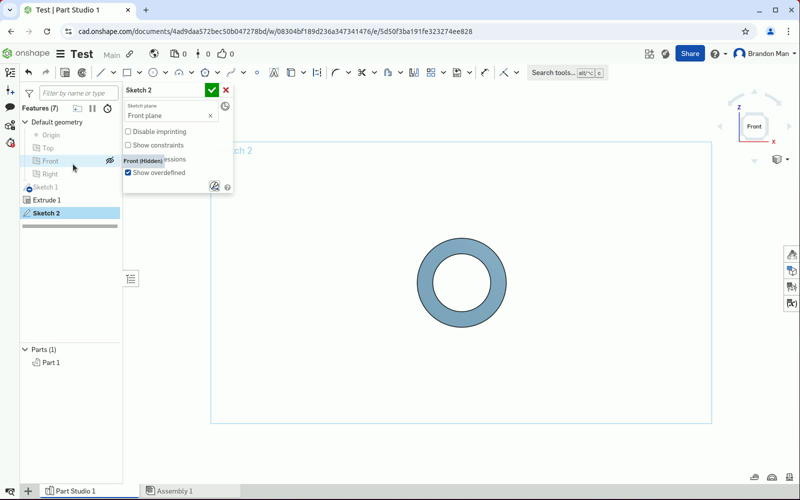
mouse_move(73, 352)
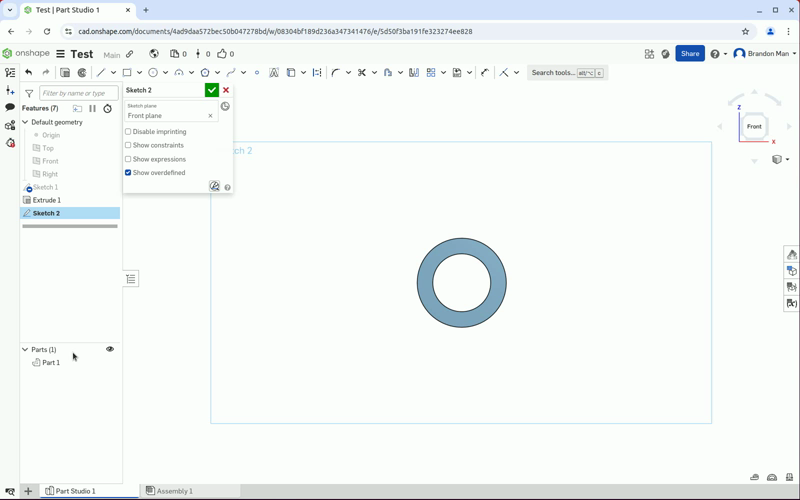
key(y)
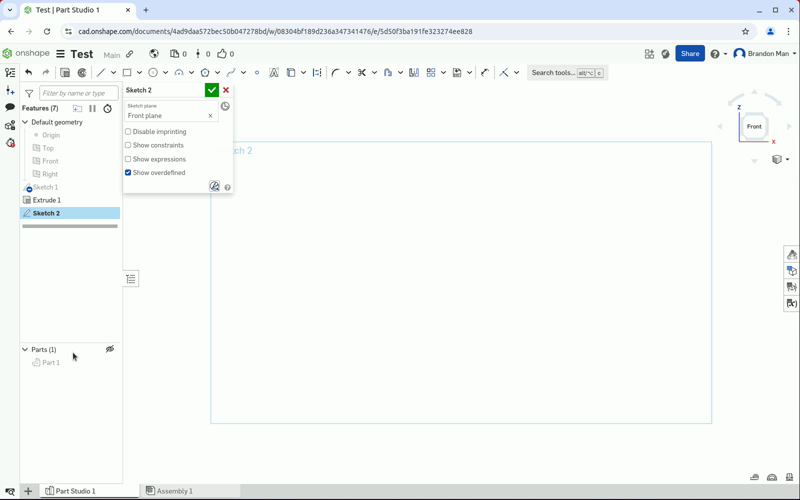
key(c)
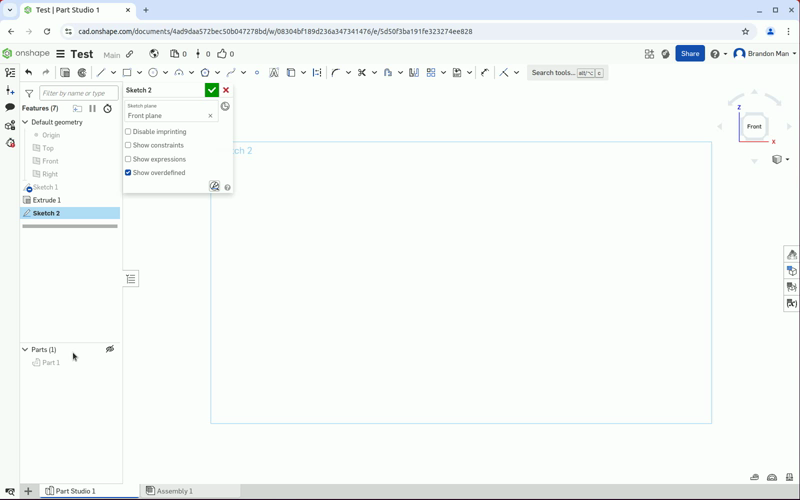
key_down(shift)
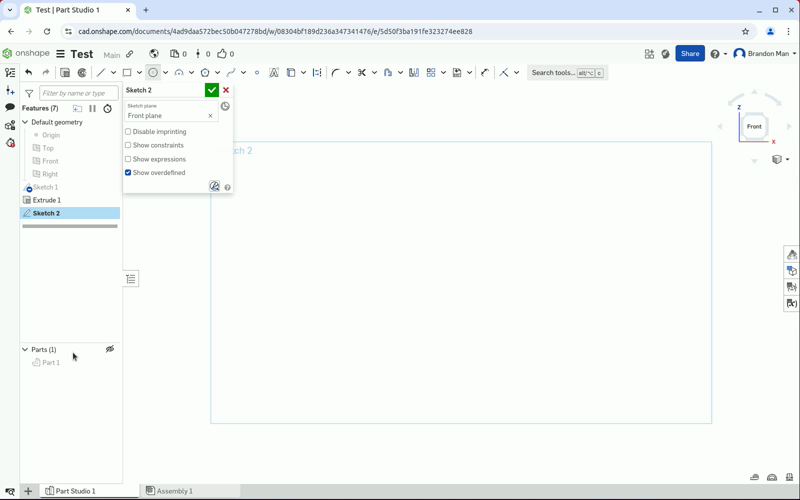
mouse_move(461, 282)
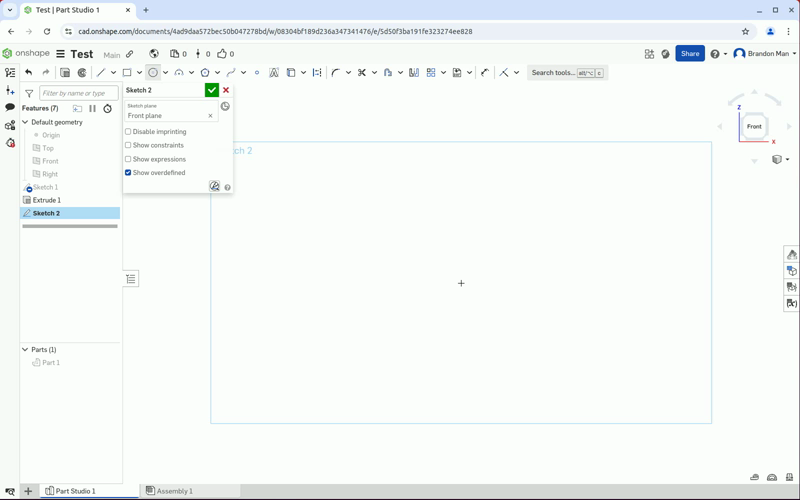
click(461, 282)
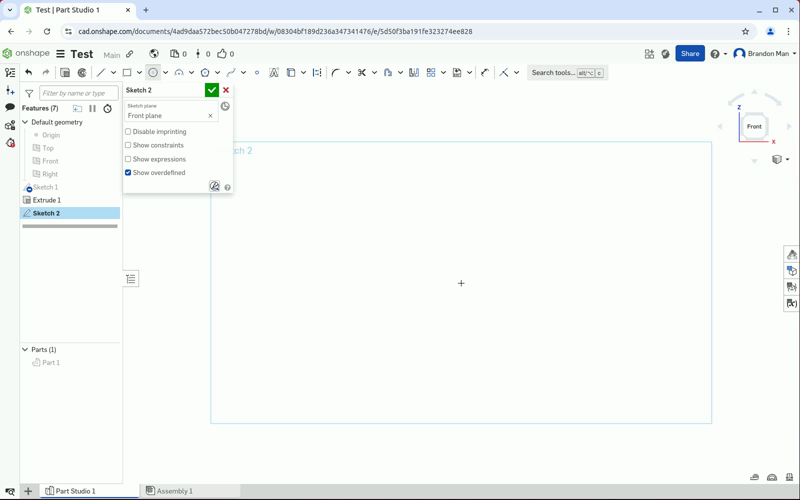
key_up(shift)
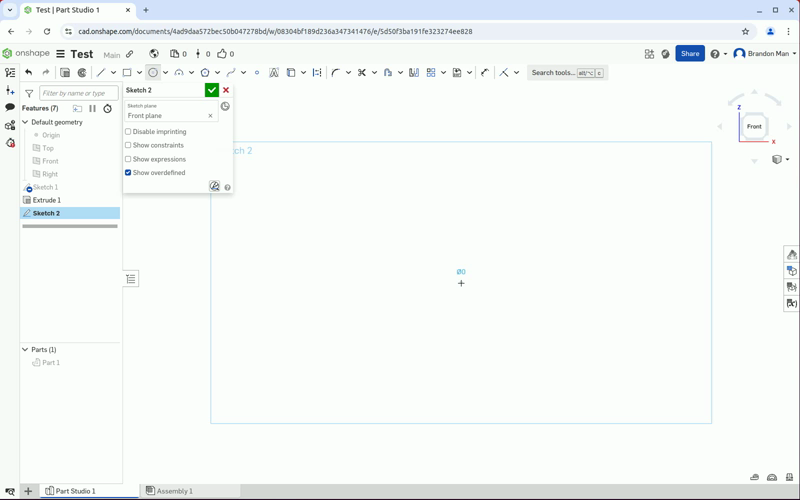
mouse_move(490, 282)
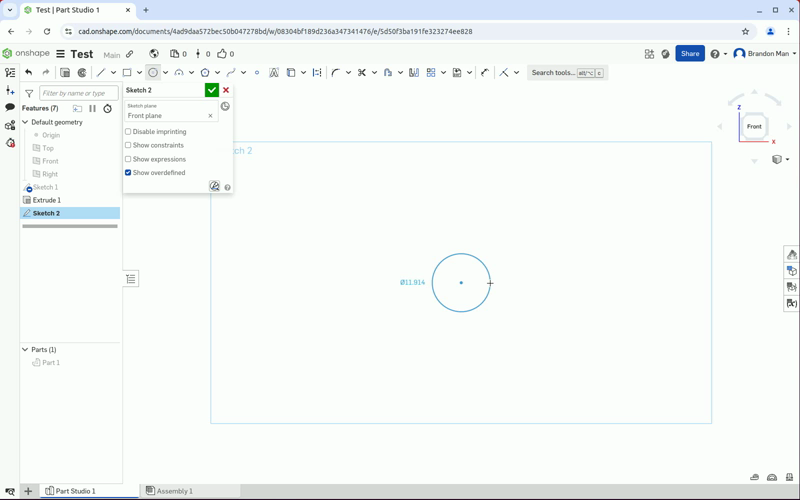
click(490, 282)
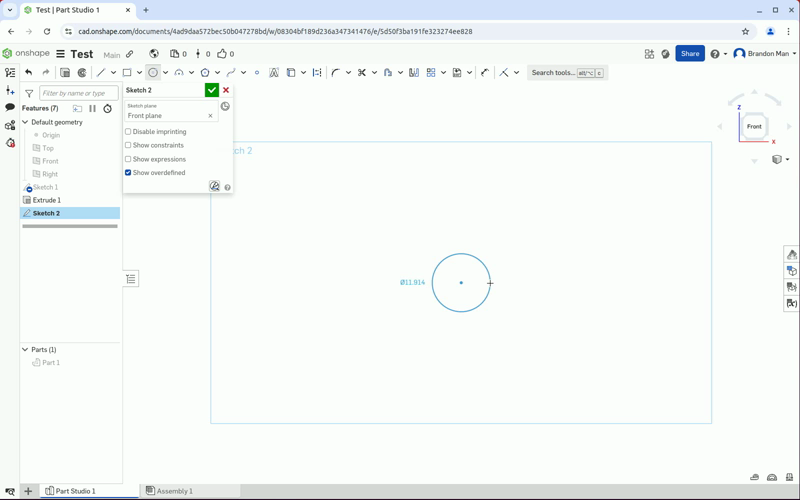
key(esc)
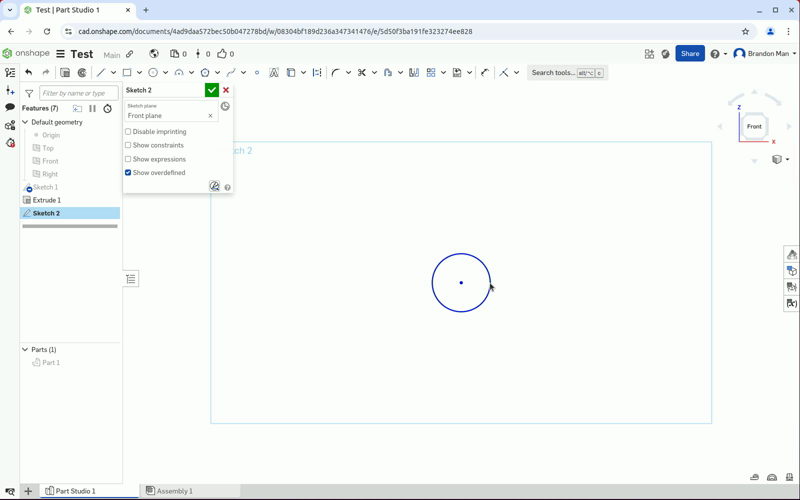
mouse_move(478, 263)
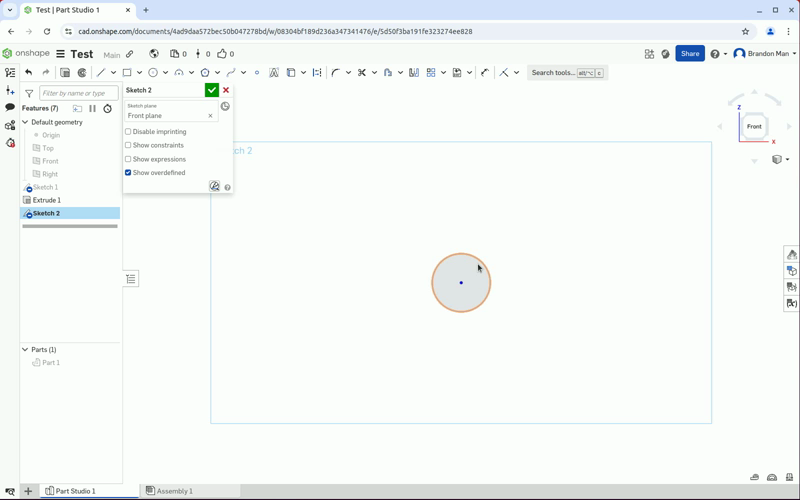
click(478, 263)
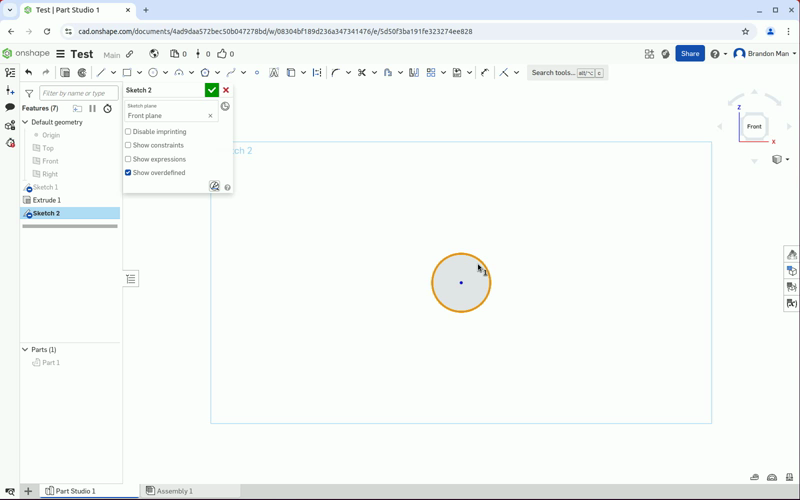
mouse_move(73, 352)
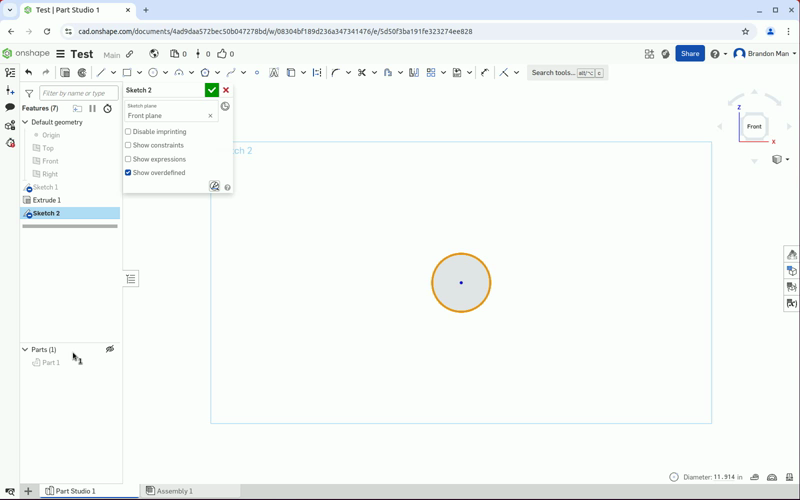
key(shift+y)
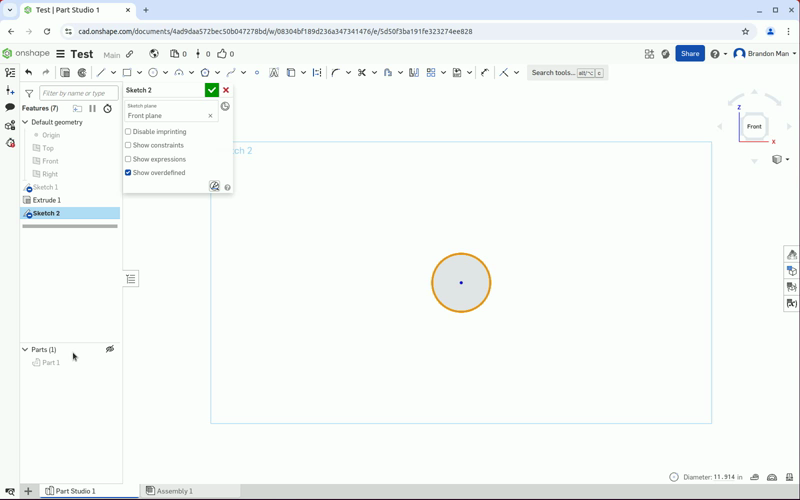
key(shift+e)
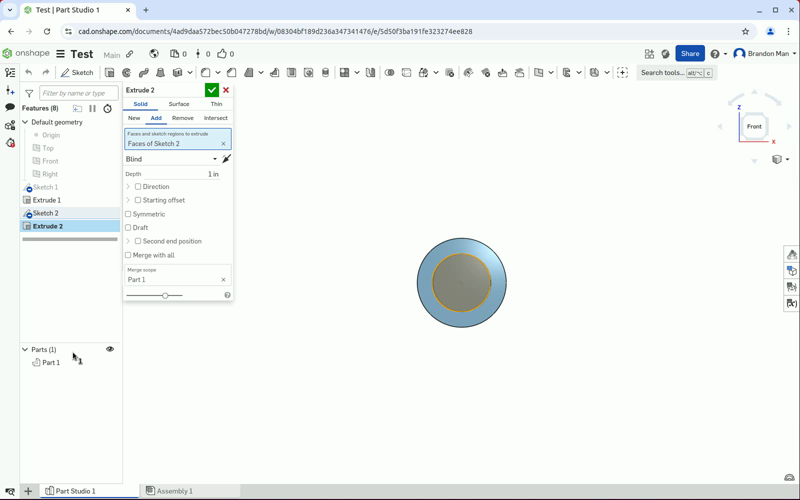
mouse_move(143, 106)
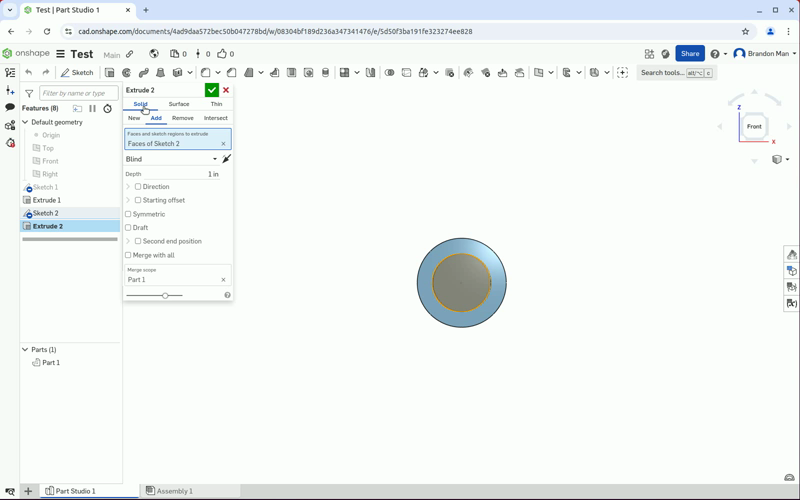
click(143, 106)
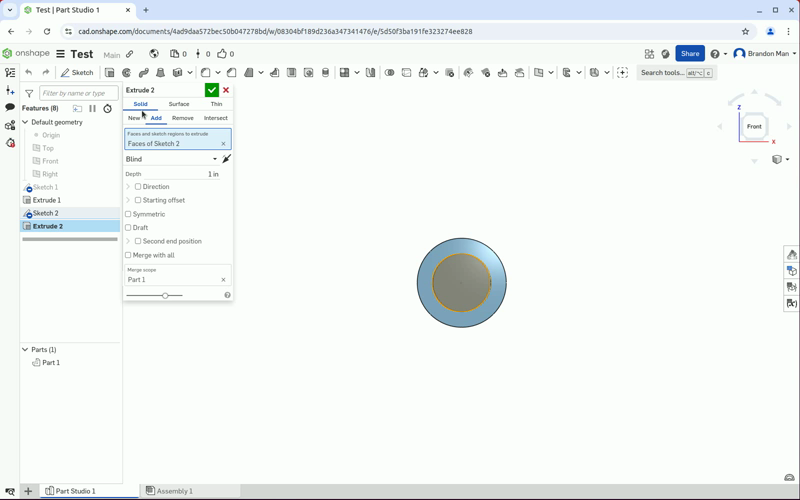
mouse_move(137, 120)
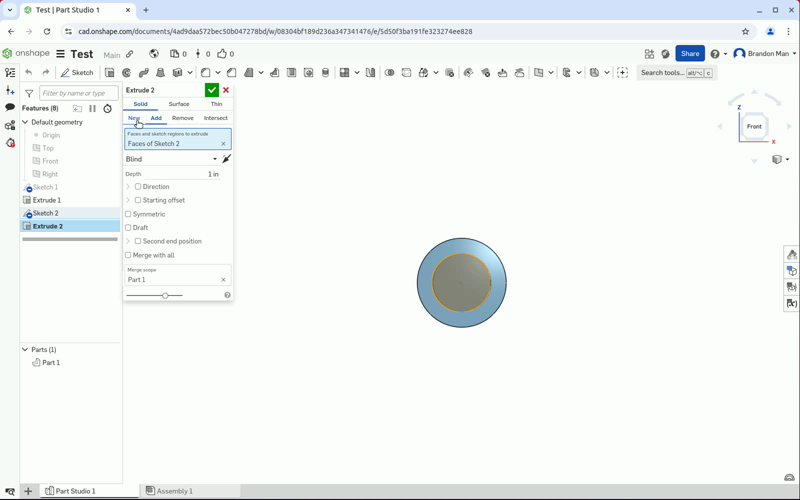
click(137, 120)
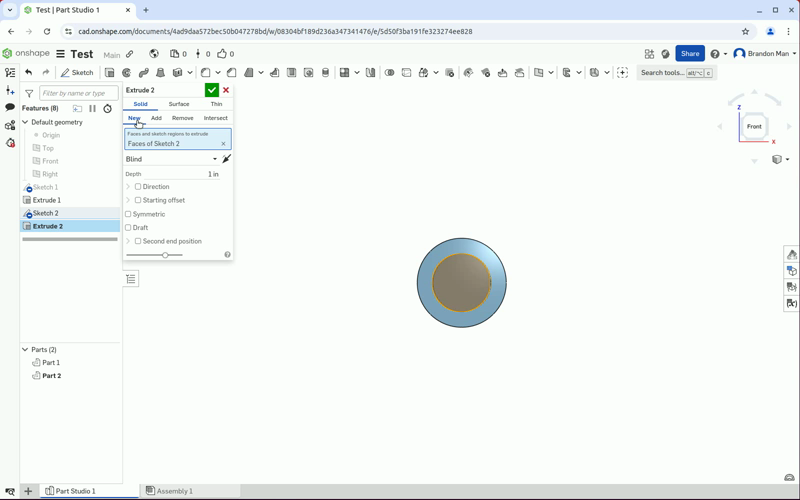
key(tab, 4)
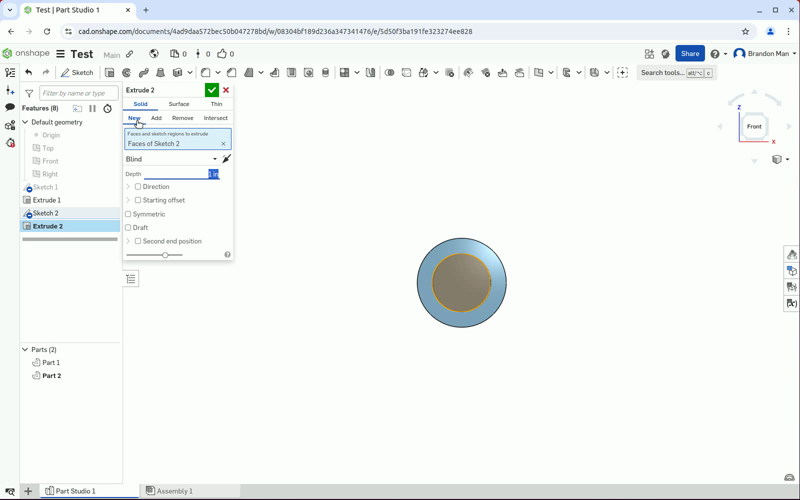
text(1.926)
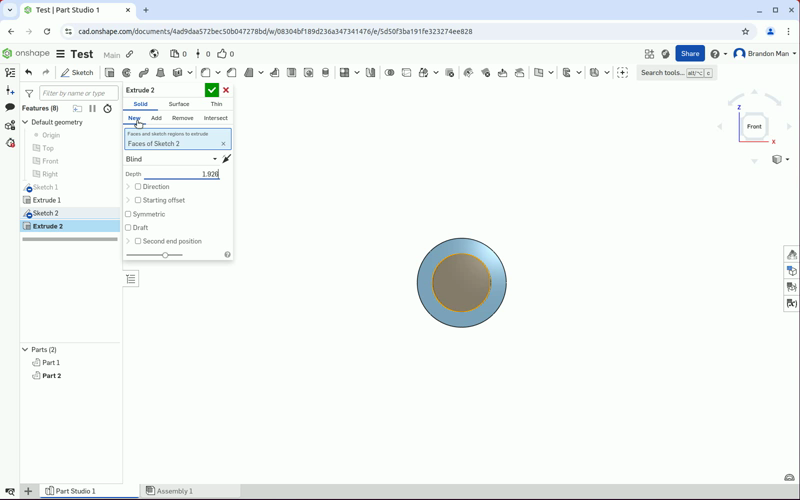
key(enter)
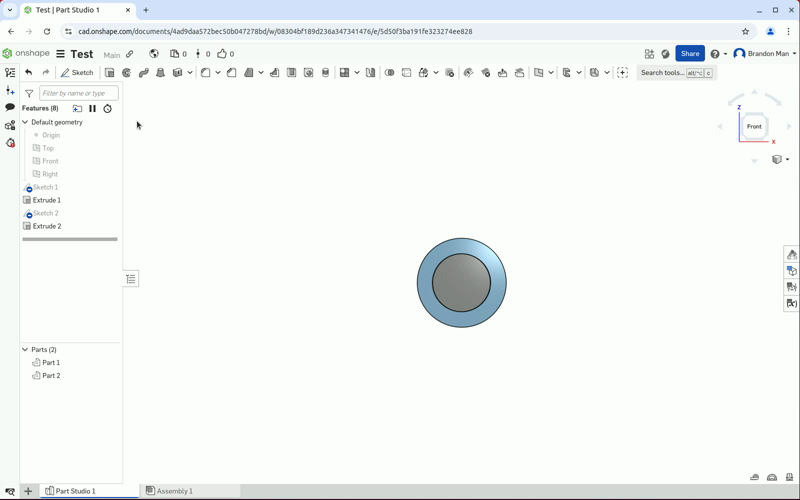
key(shift+h)
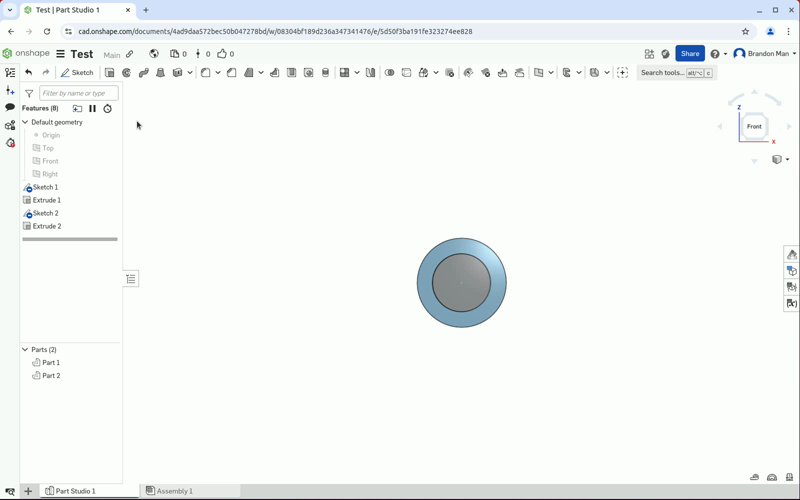
key(shift+h)
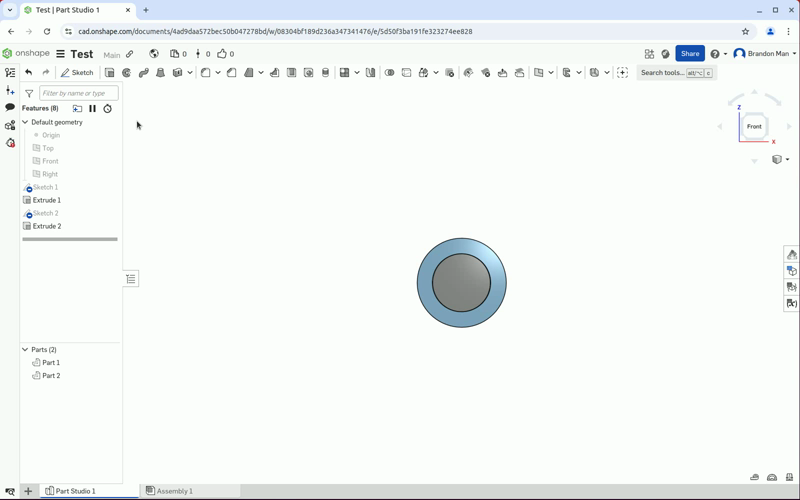
mouse_move(73, 189)
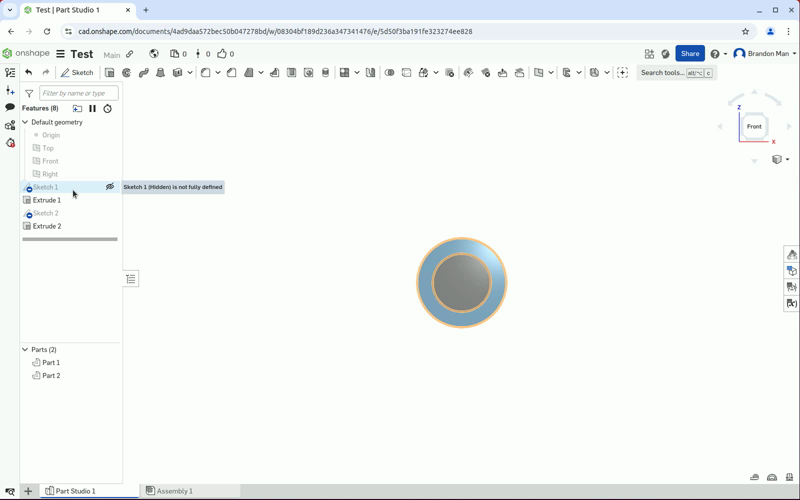
click(73, 189)
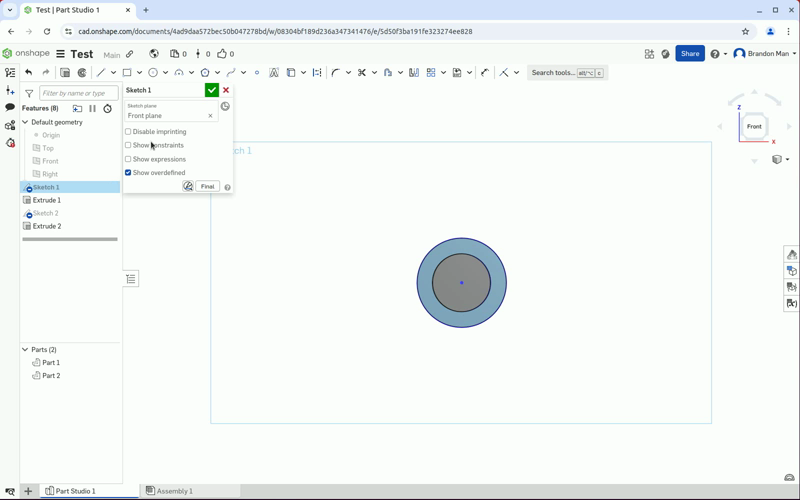
mouse_move(229, 92)
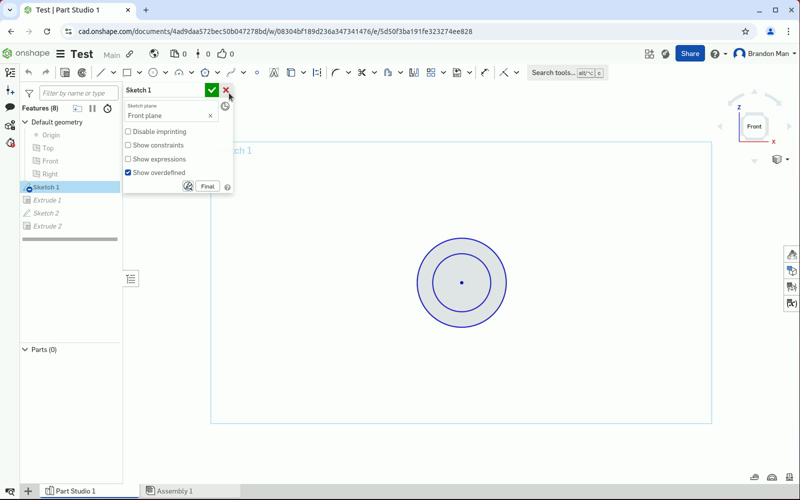
click(229, 92)
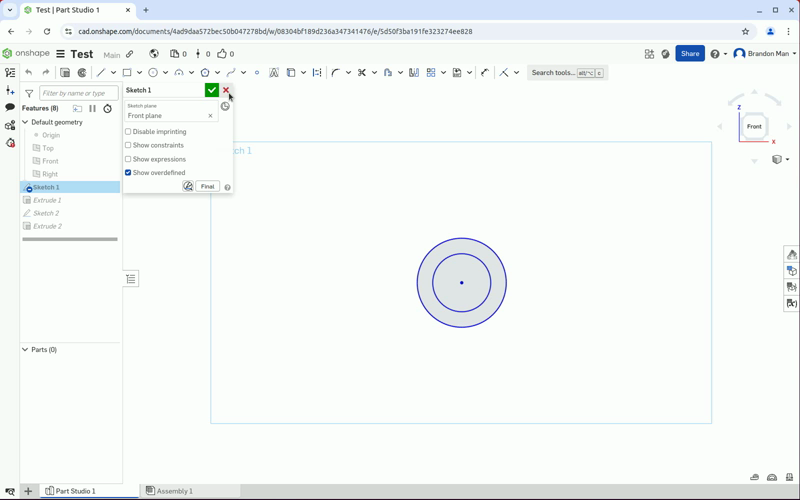
key(shift+s)
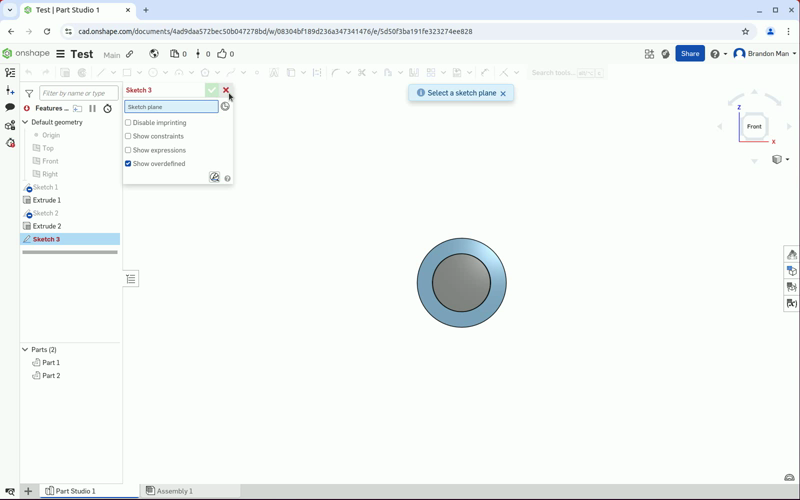
mouse_move(73, 163)
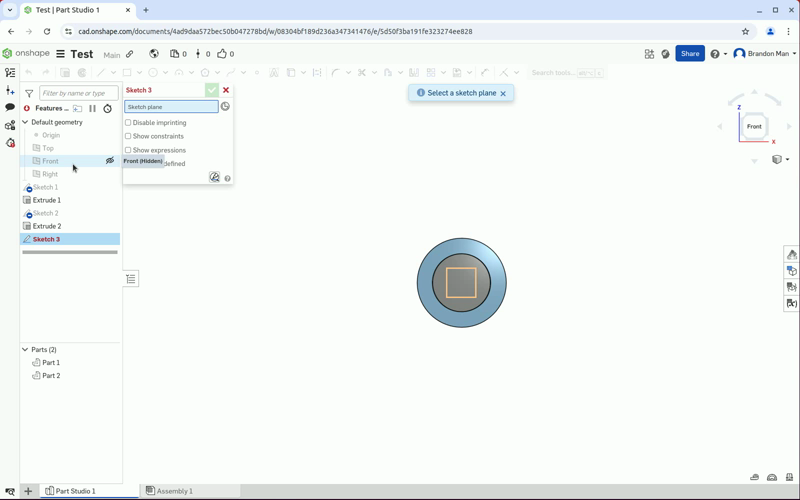
click(73, 163)
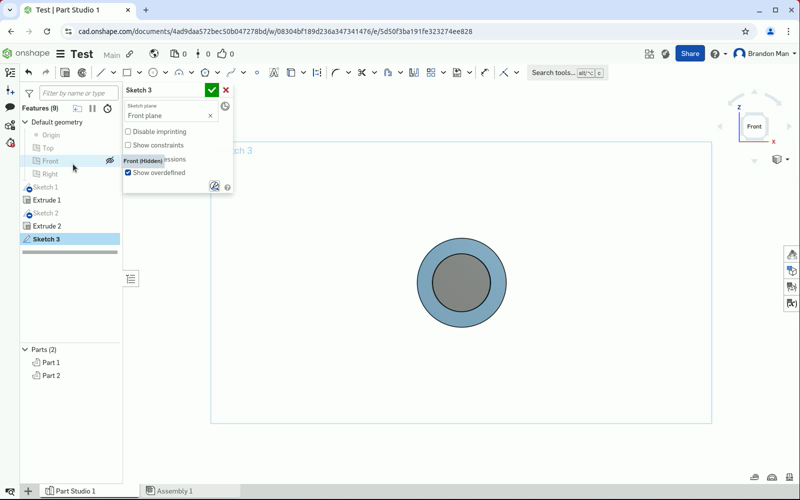
mouse_move(73, 352)
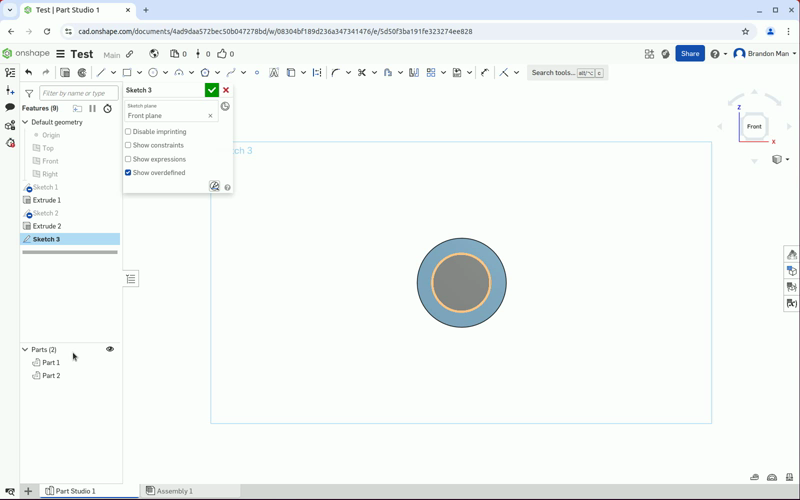
key(y)
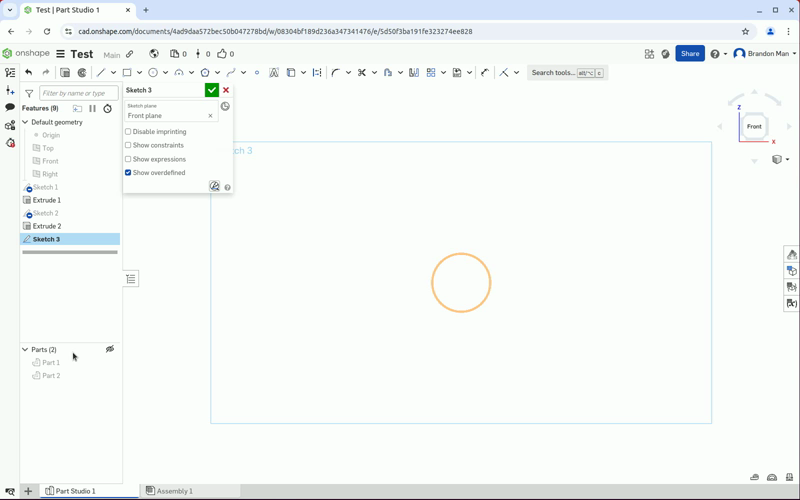
key(c)
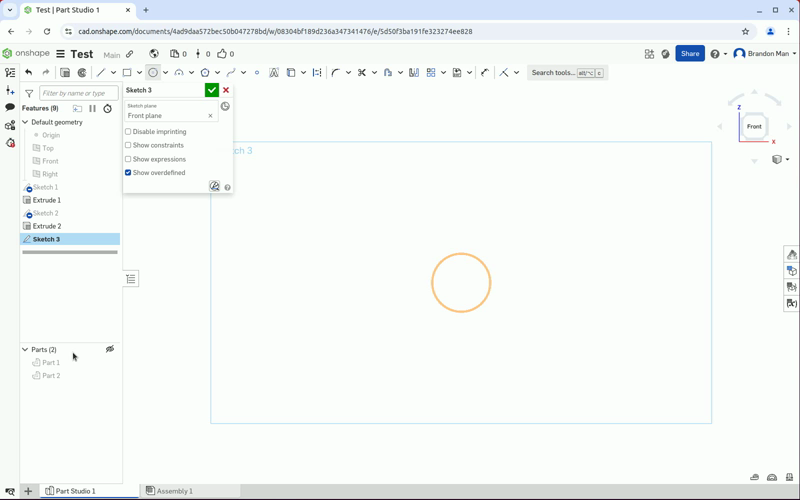
key_down(shift)
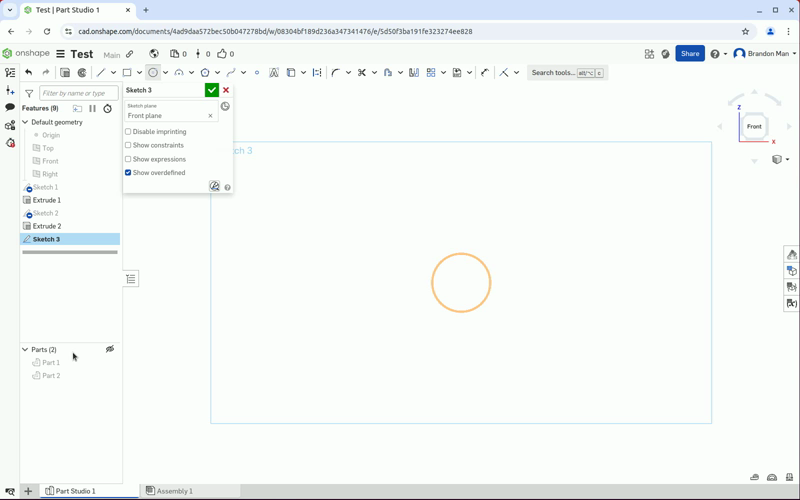
mouse_move(461, 282)
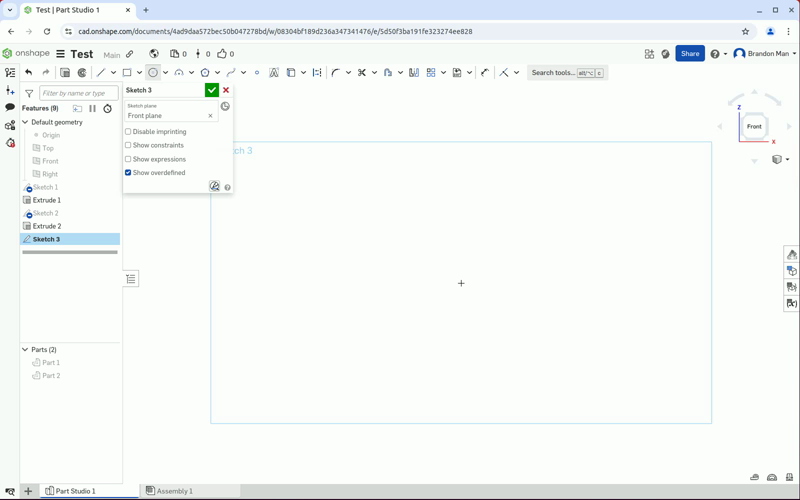
click(461, 282)
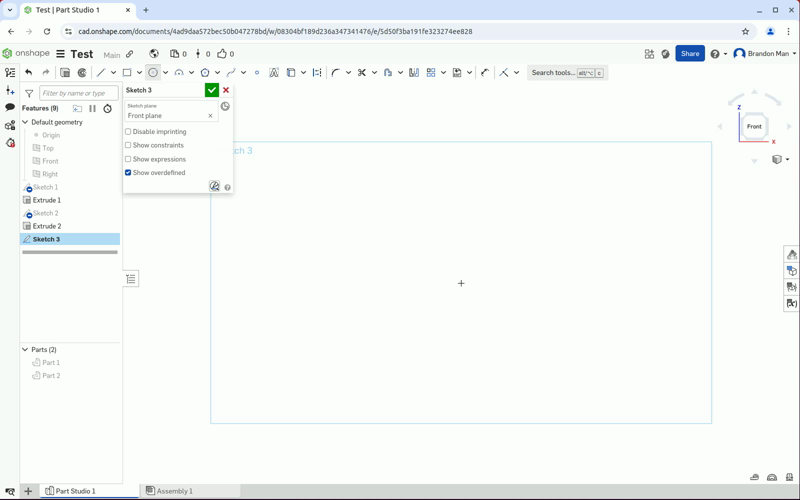
key_up(shift)
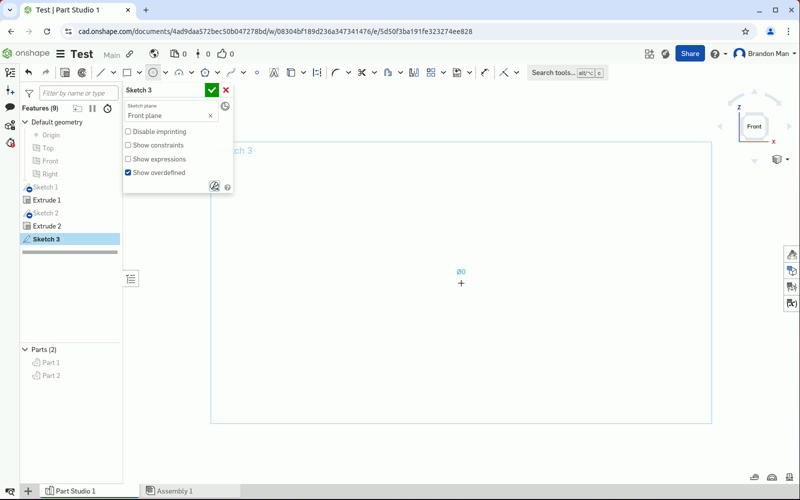
mouse_move(490, 282)
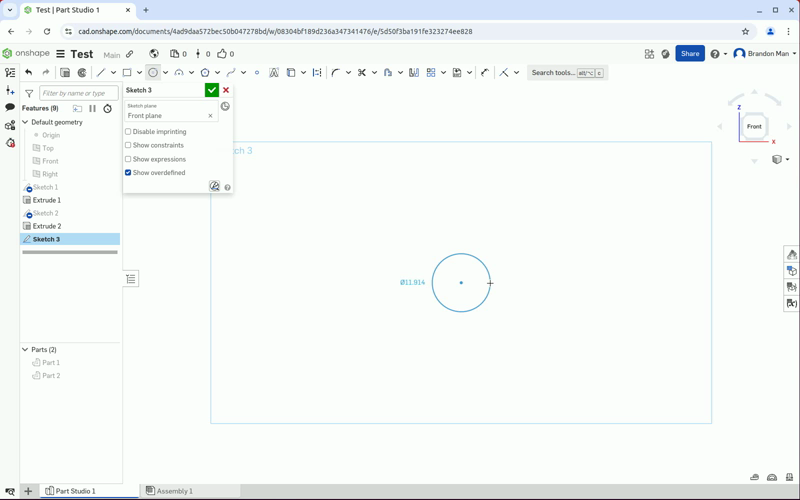
click(490, 282)
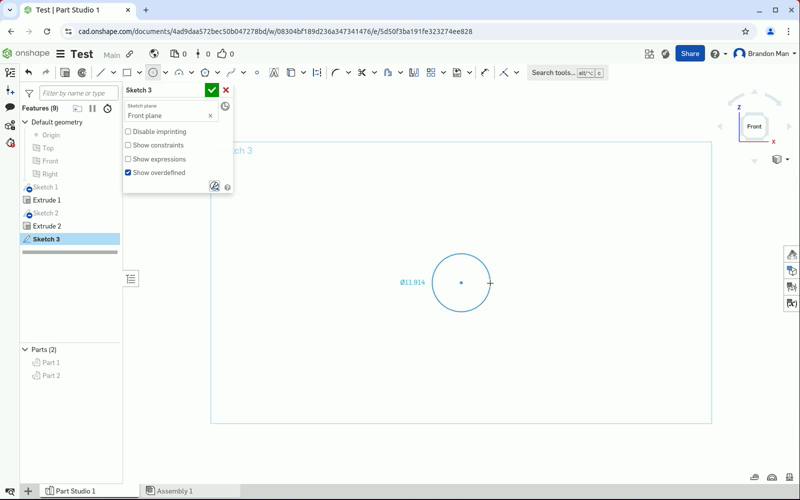
key(esc)
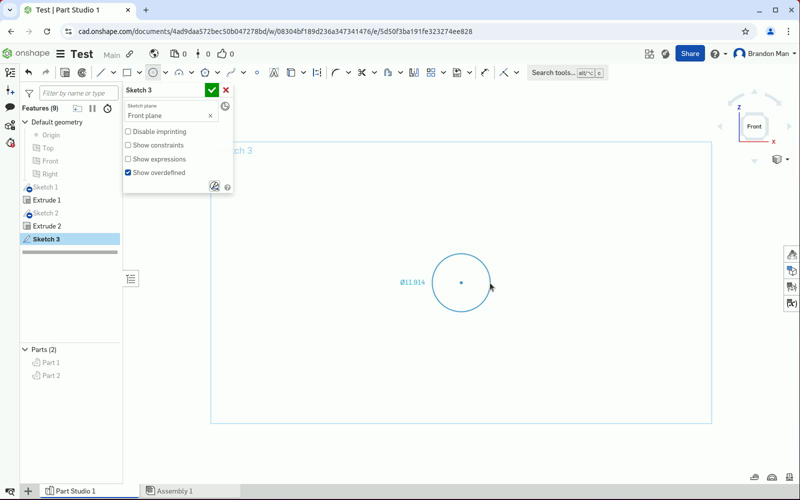
mouse_move(485, 293)
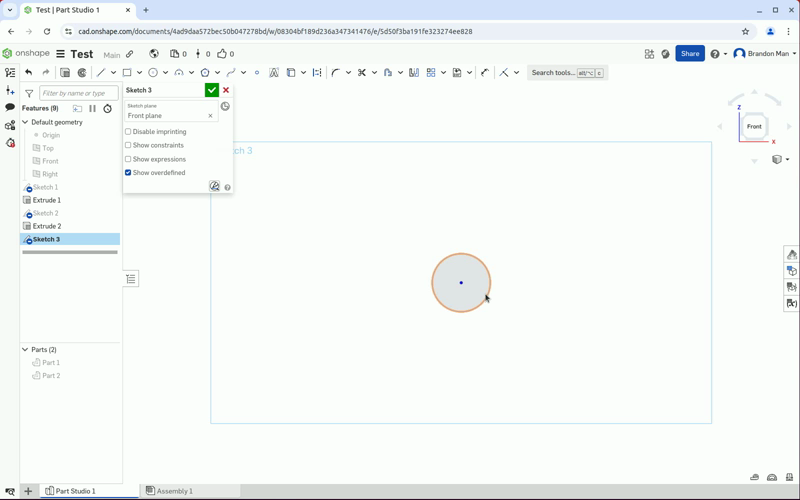
click(485, 293)
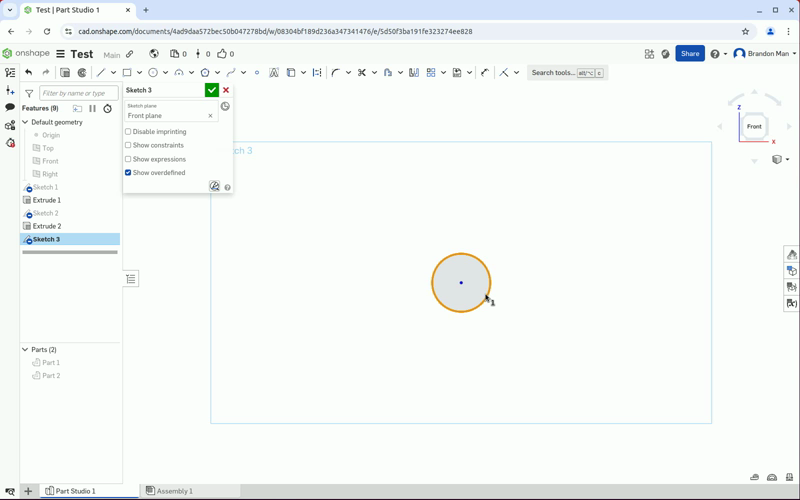
mouse_move(73, 352)
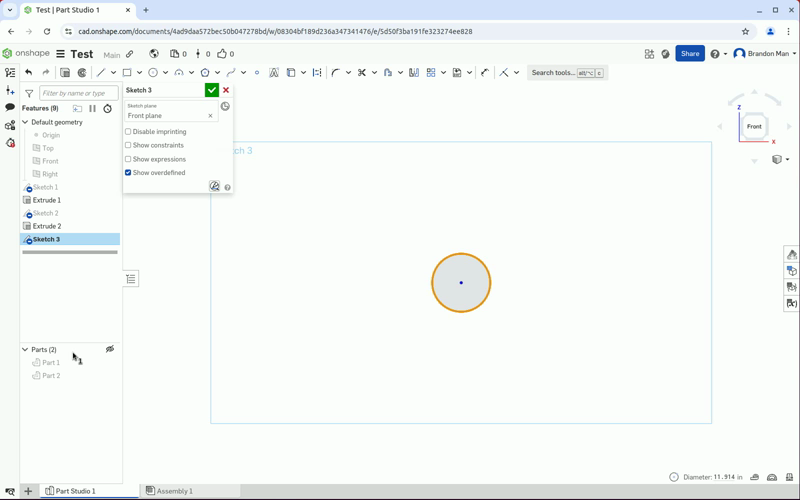
key(shift+y)
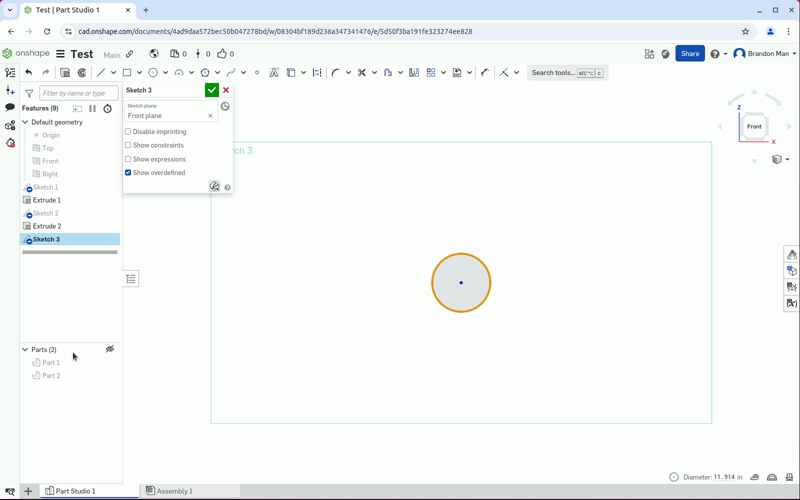
key(shift+e)
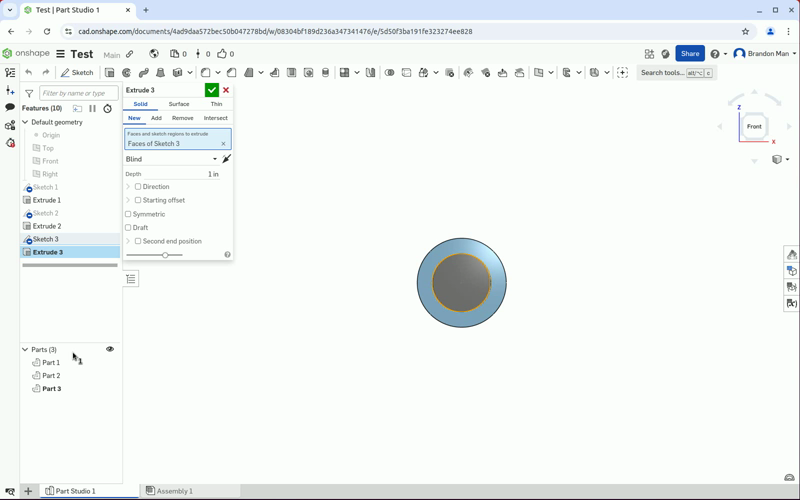
mouse_move(143, 106)
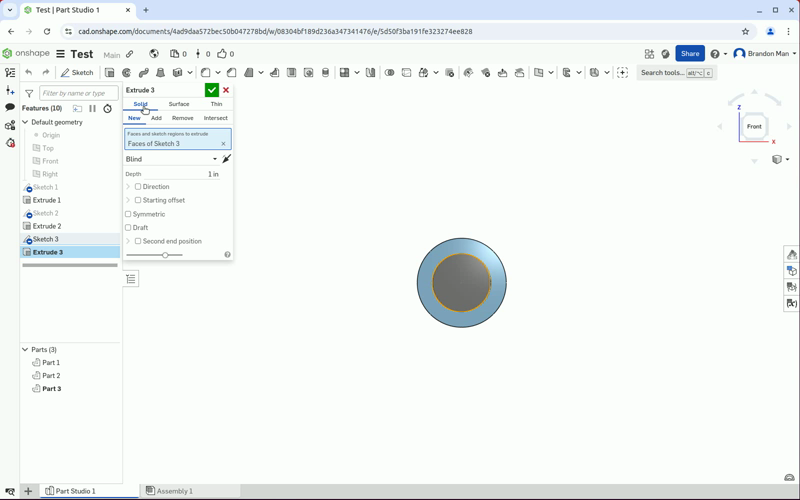
click(143, 106)
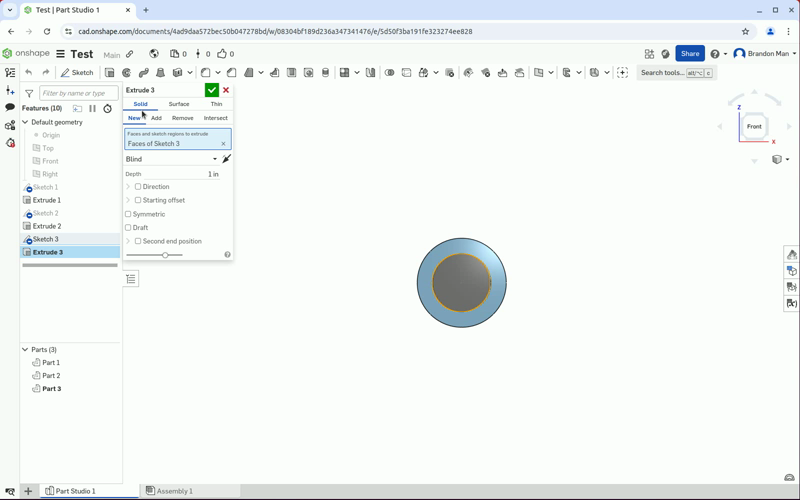
mouse_move(137, 120)
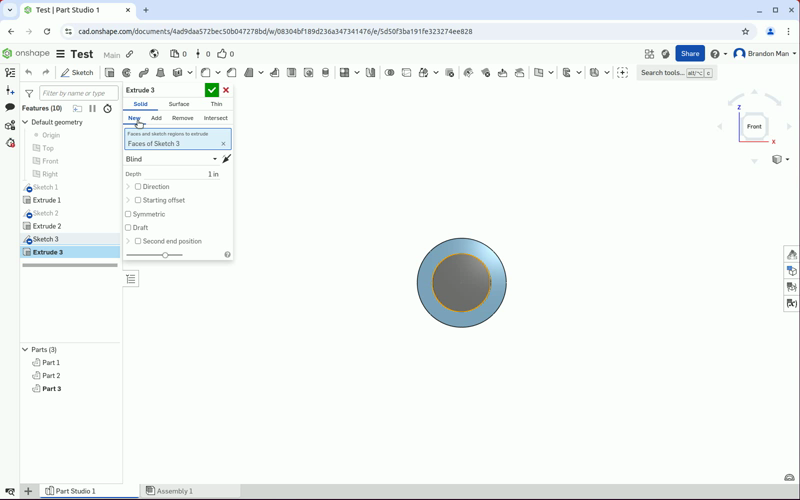
click(137, 120)
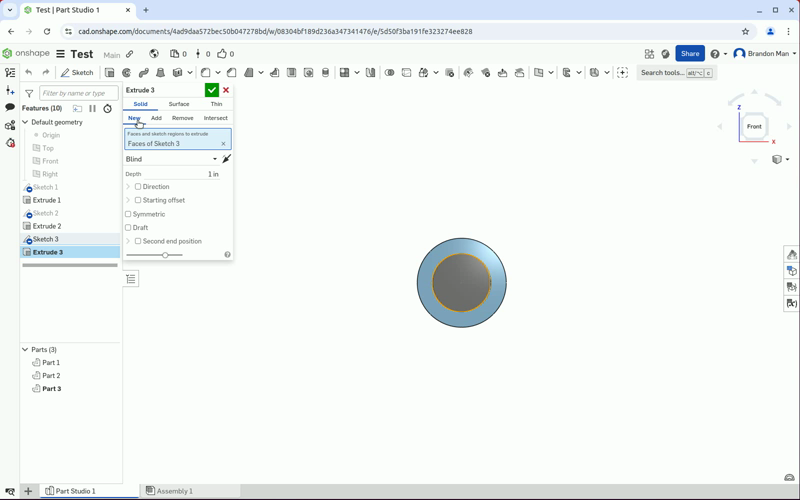
key(tab, 4)
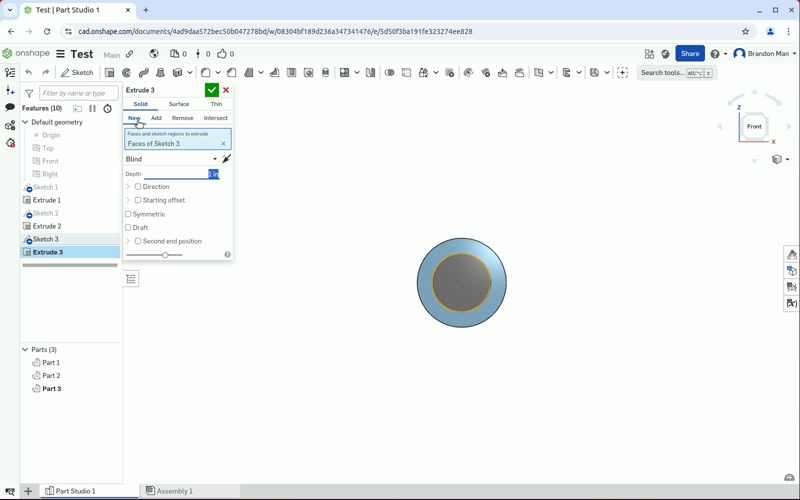
text(17.331)
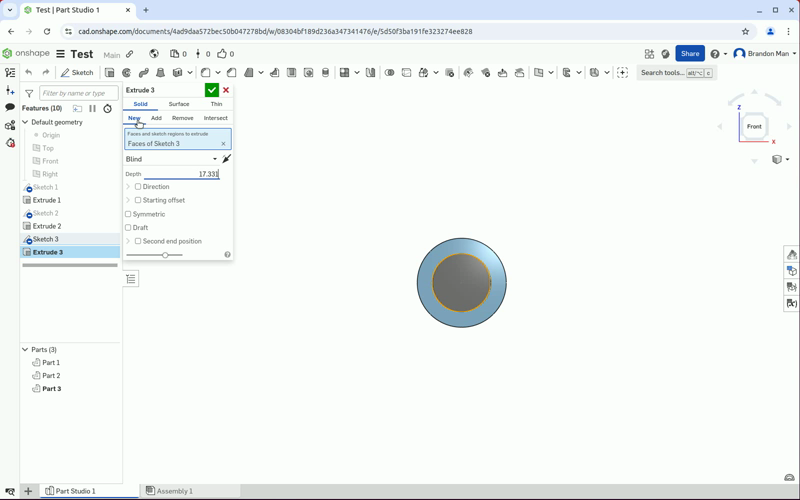
key(enter)
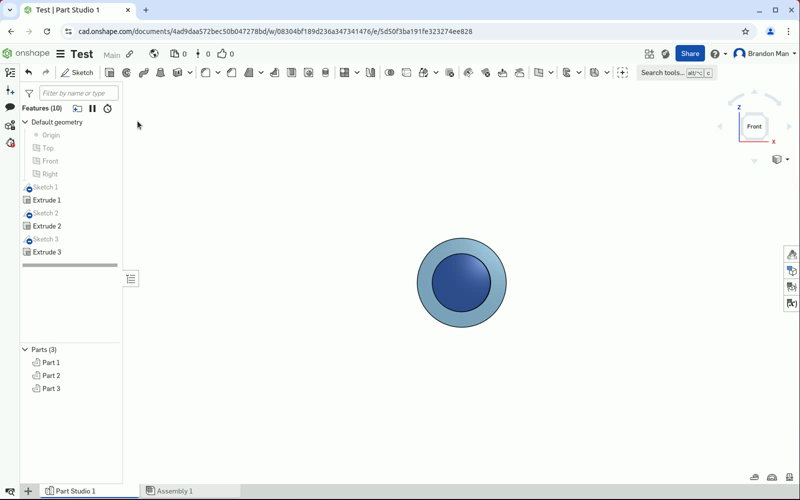
key(shift+h)
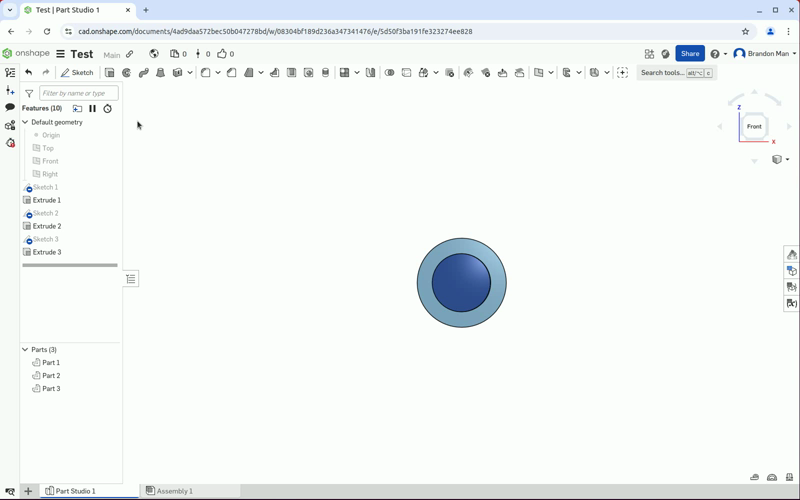
key(shift+h)
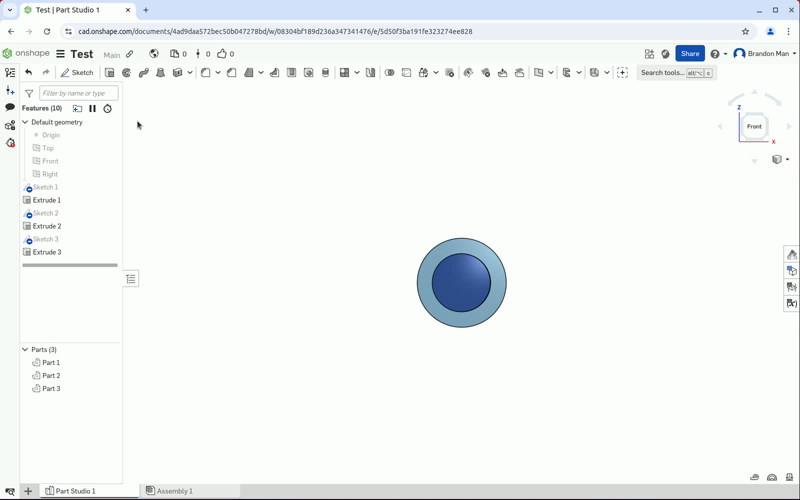
mouse_move(73, 189)
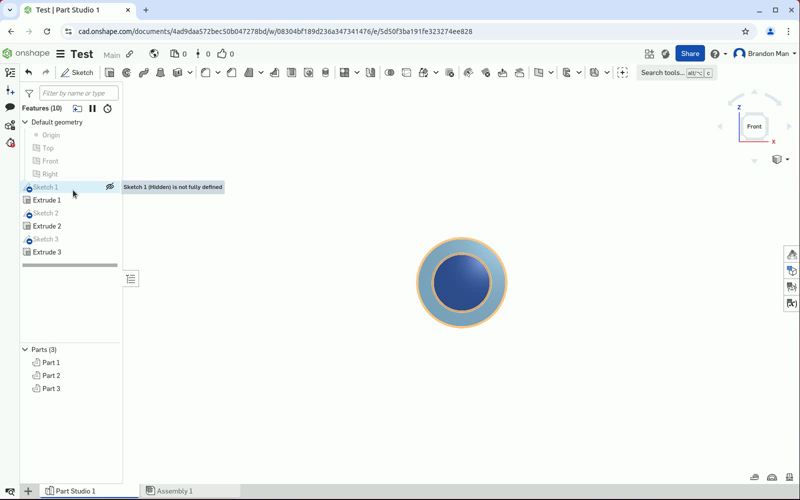
click(73, 189)
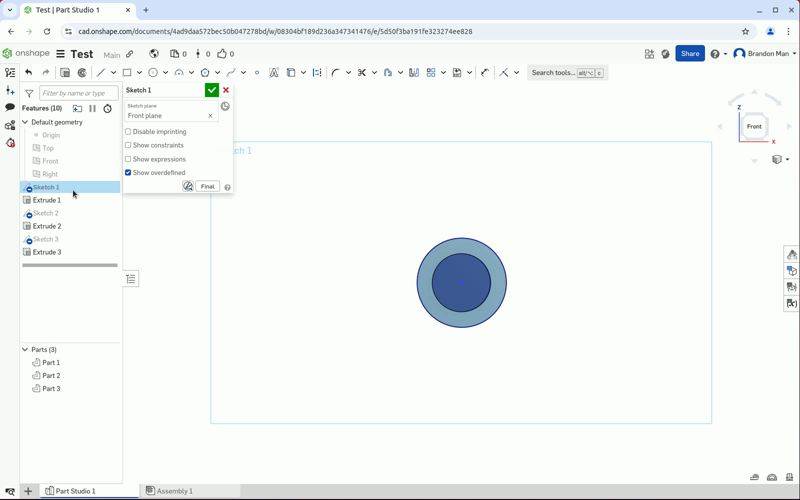
mouse_move(229, 92)
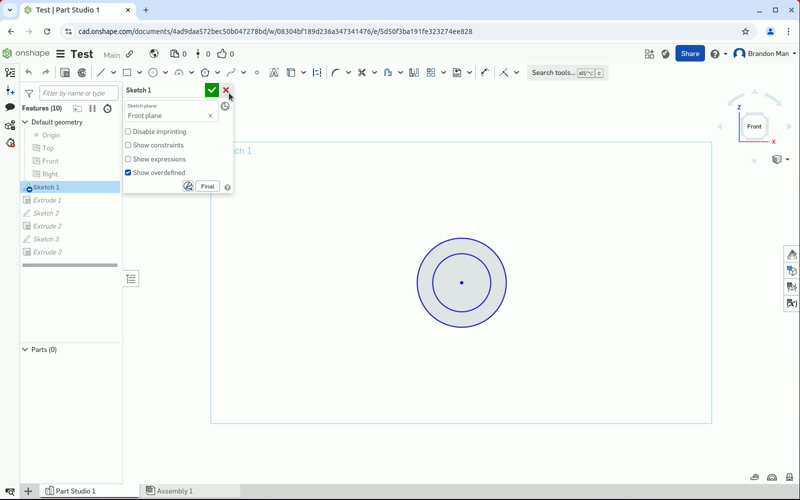
click(229, 92)
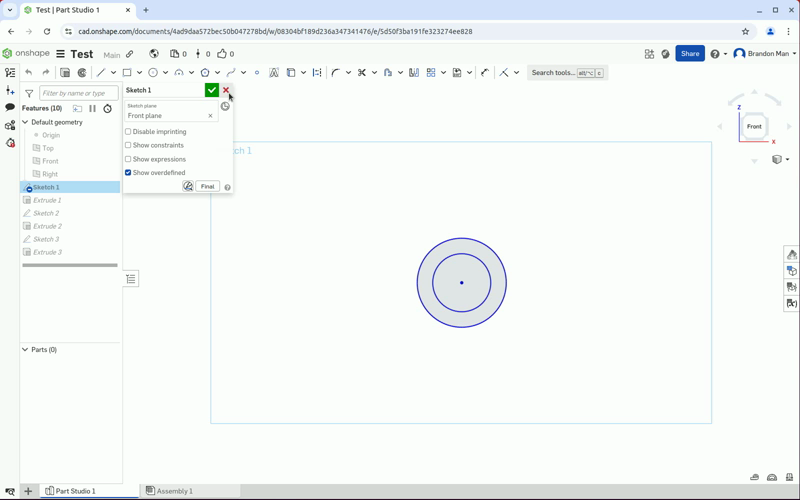
key(shift+s)
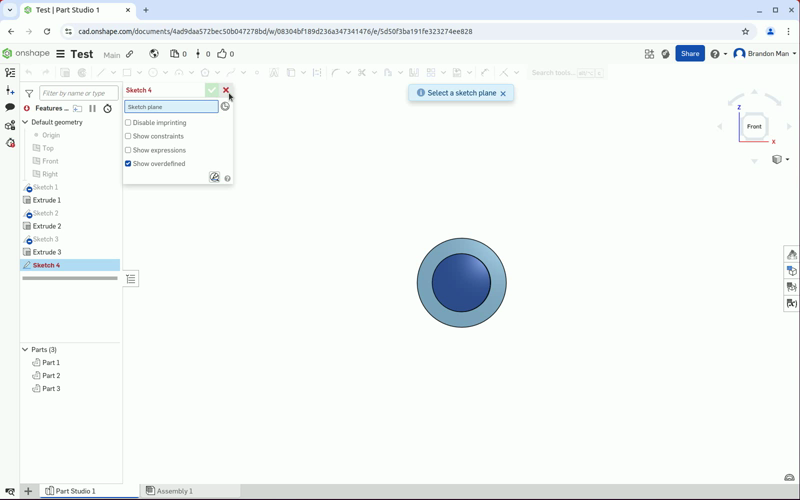
mouse_move(73, 163)
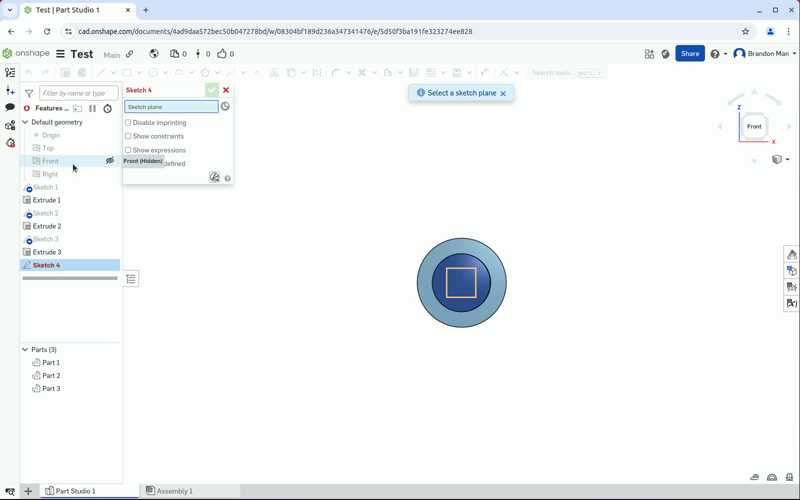
click(73, 163)
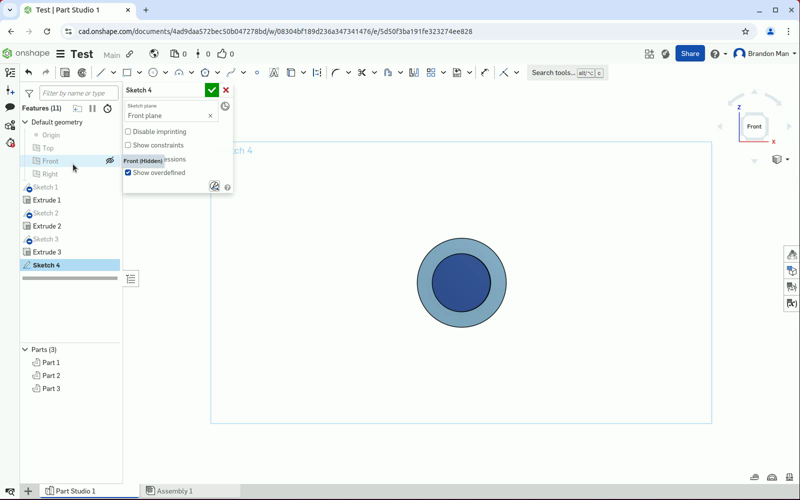
mouse_move(73, 352)
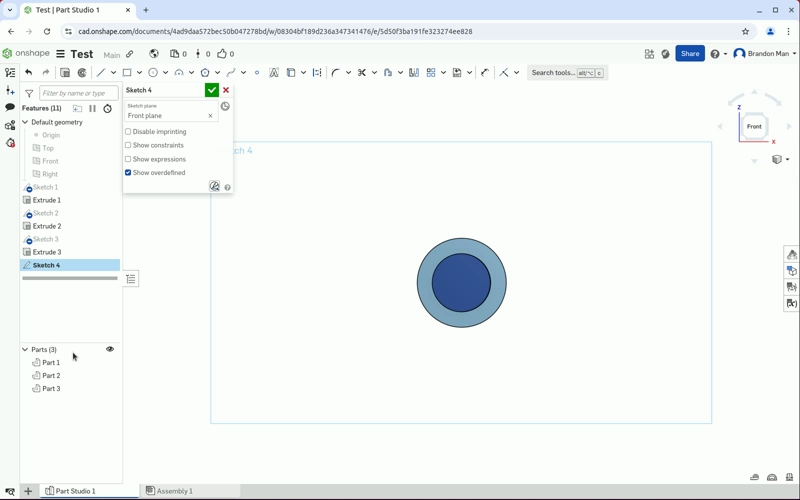
key(y)
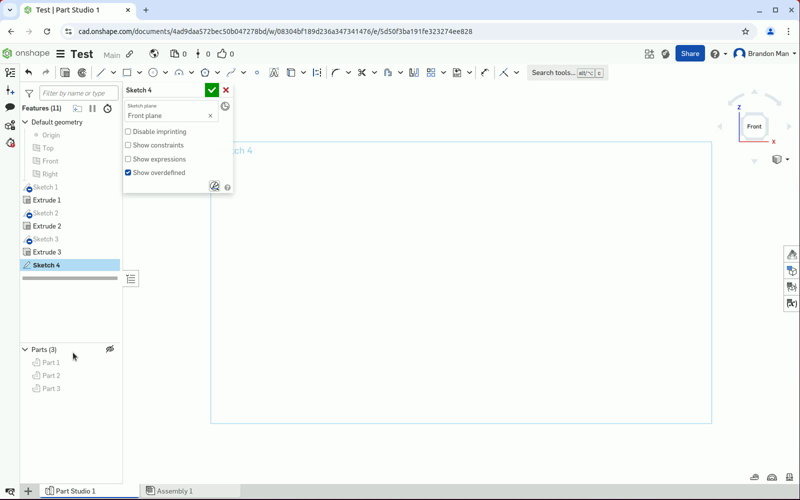
key(c)
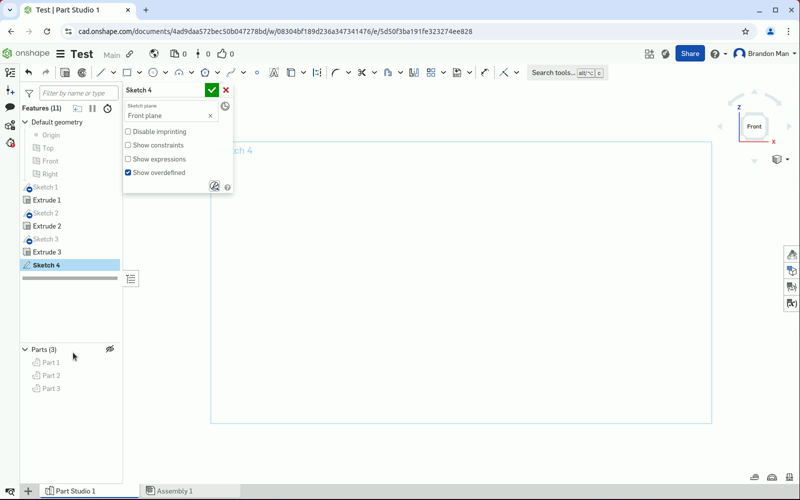
key_down(shift)
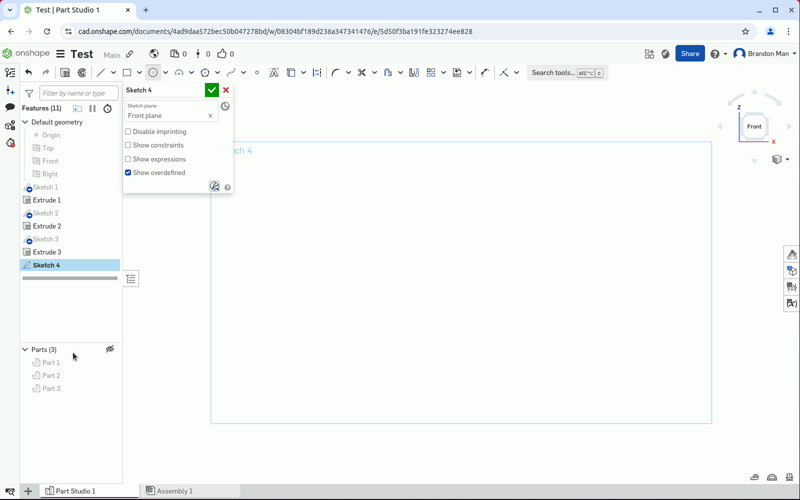
mouse_move(461, 282)
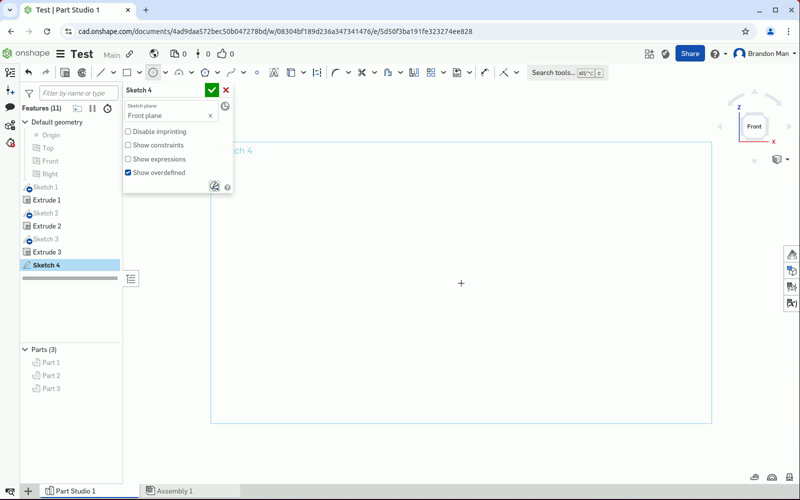
click(461, 282)
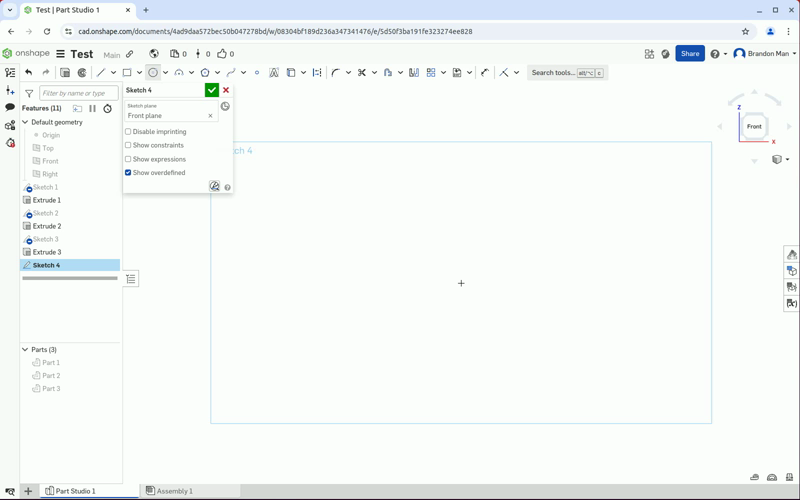
key_up(shift)
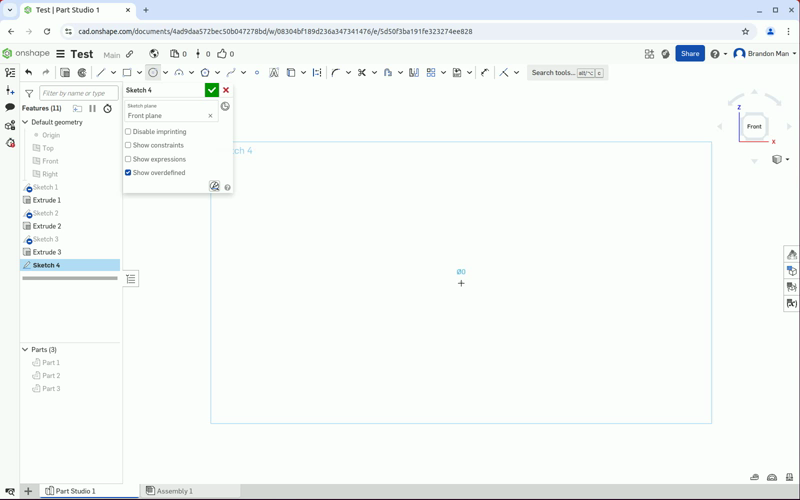
mouse_move(490, 282)
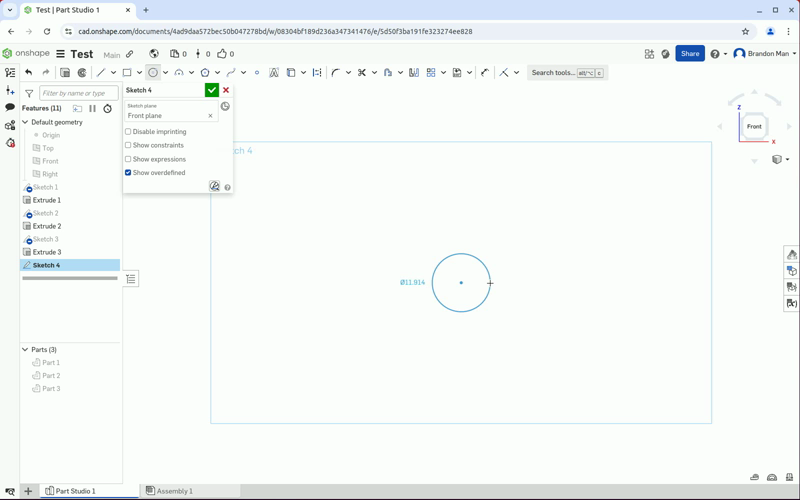
click(490, 282)
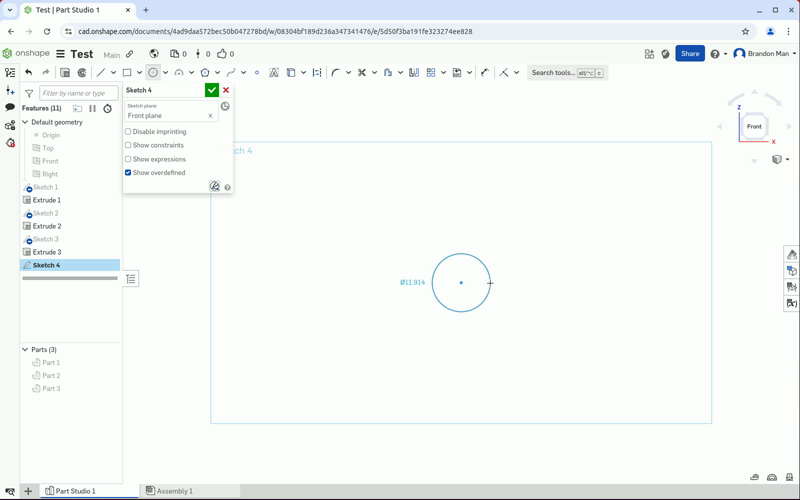
key(esc)
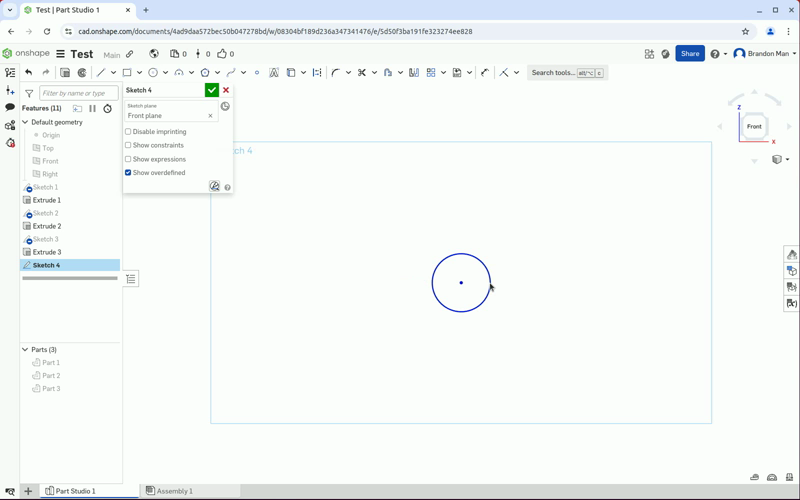
mouse_move(438, 289)
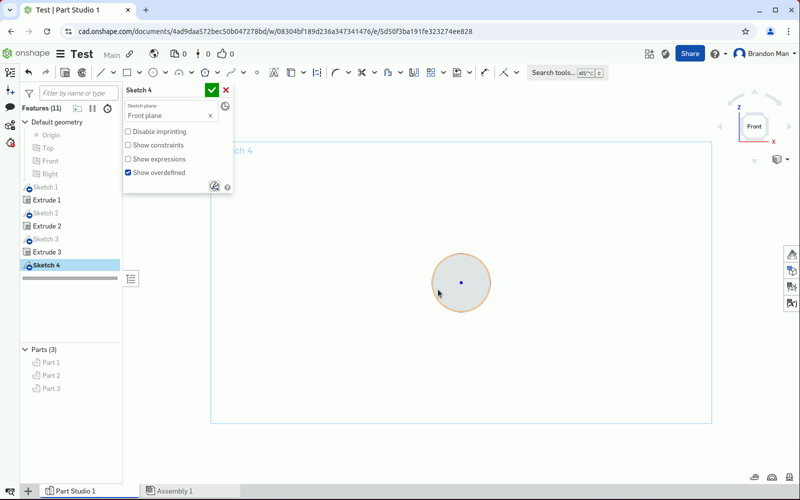
click(438, 289)
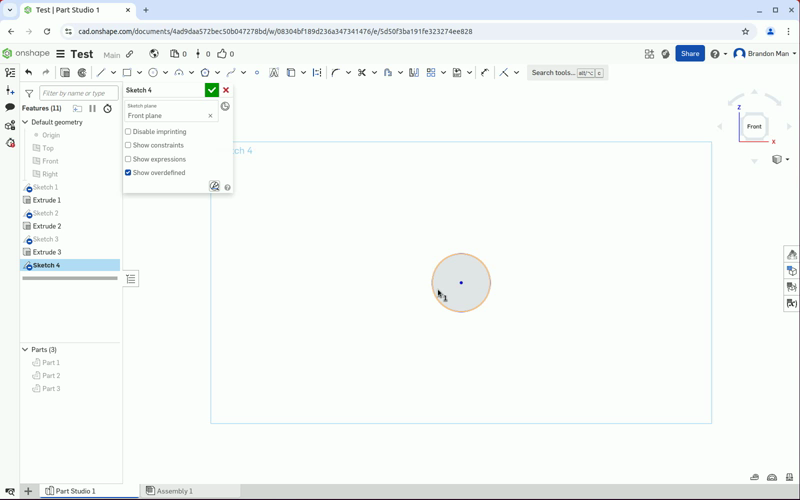
mouse_move(73, 352)
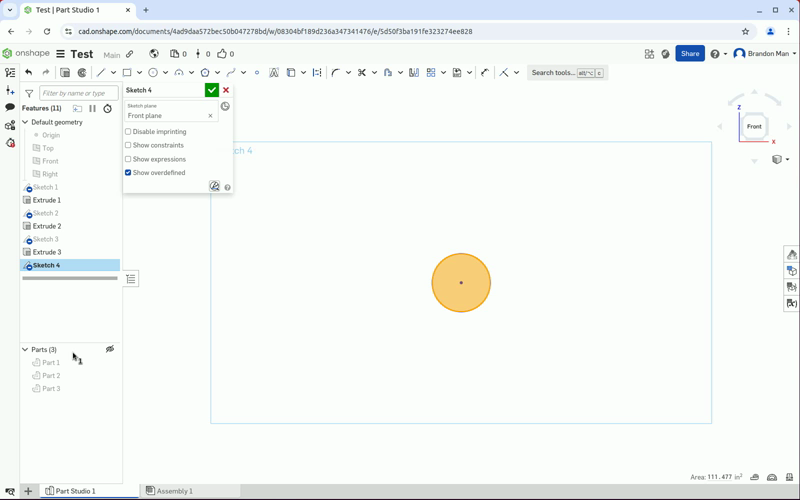
key(shift+y)
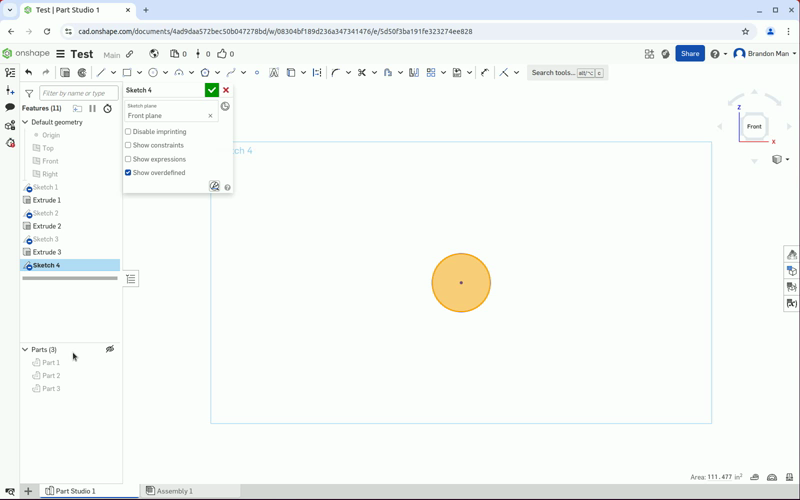
key(shift+e)
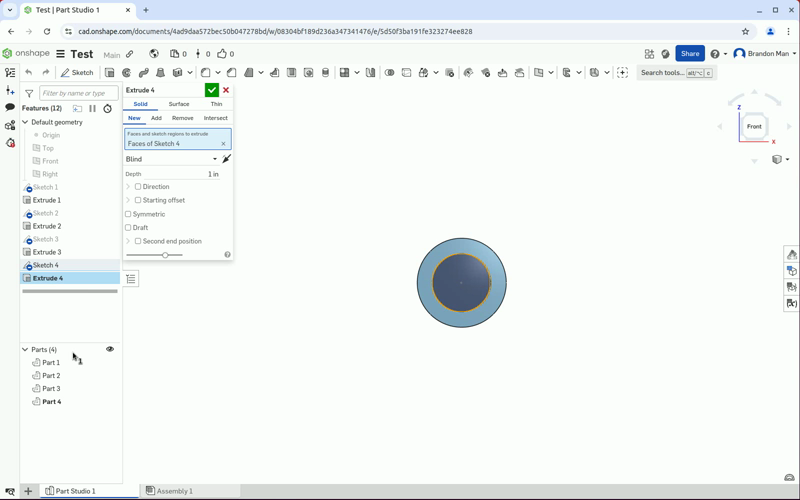
mouse_move(143, 106)
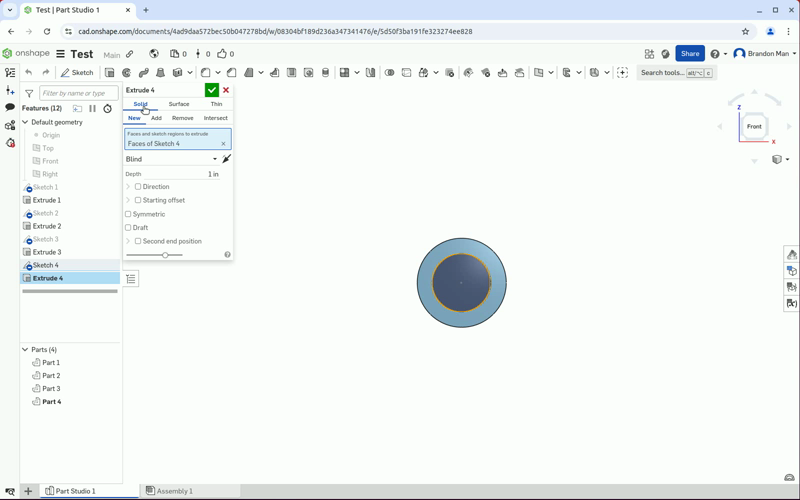
click(143, 106)
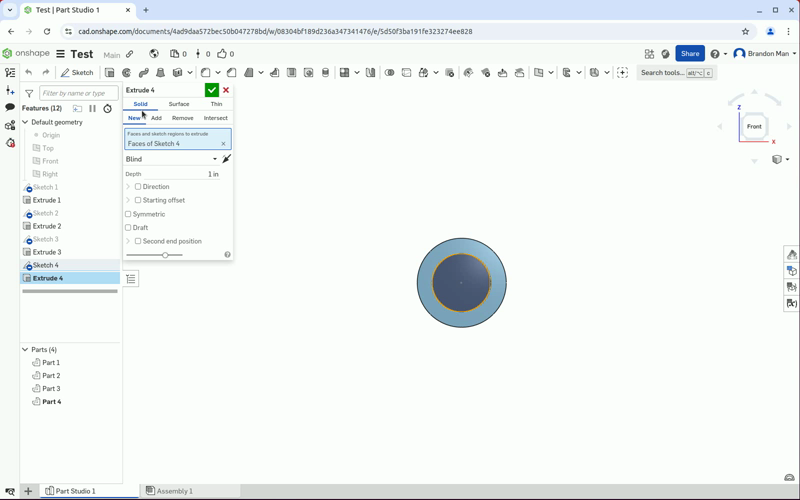
mouse_move(137, 120)
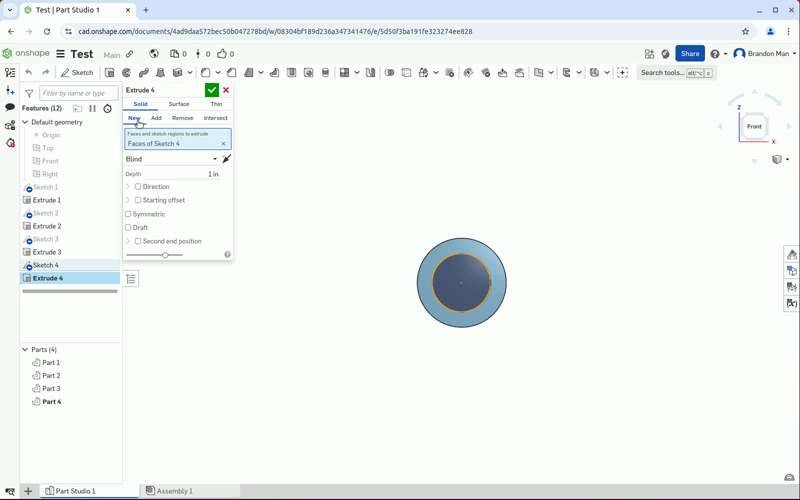
click(137, 120)
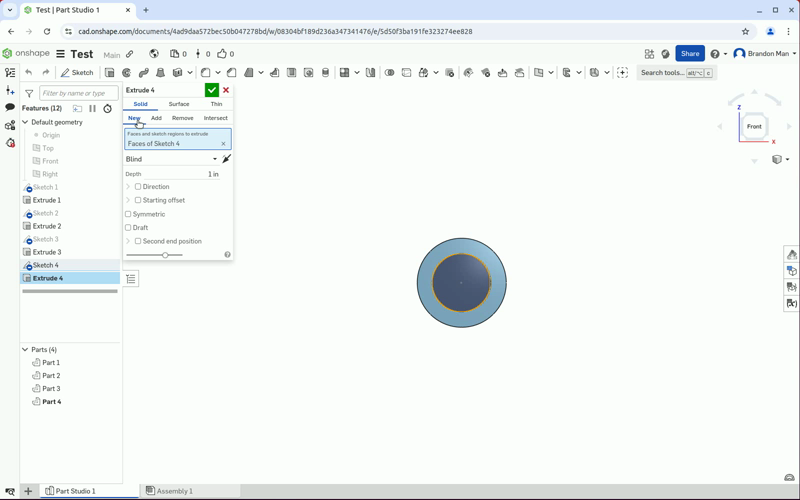
key(tab, 4)
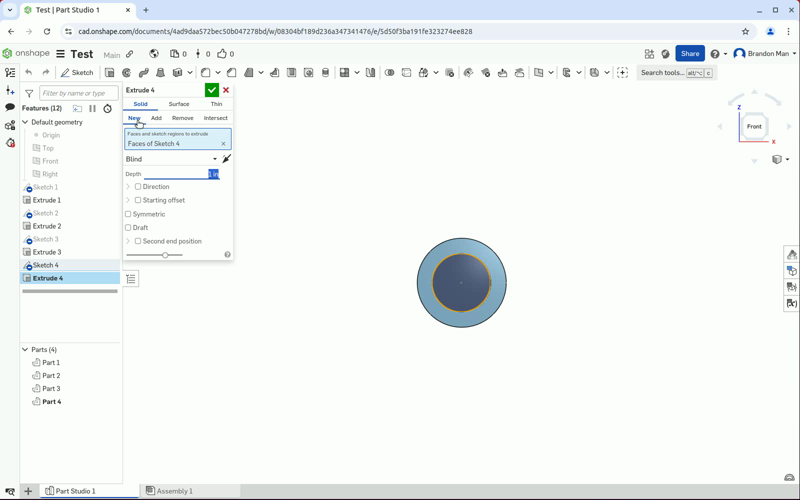
text(-1.204)
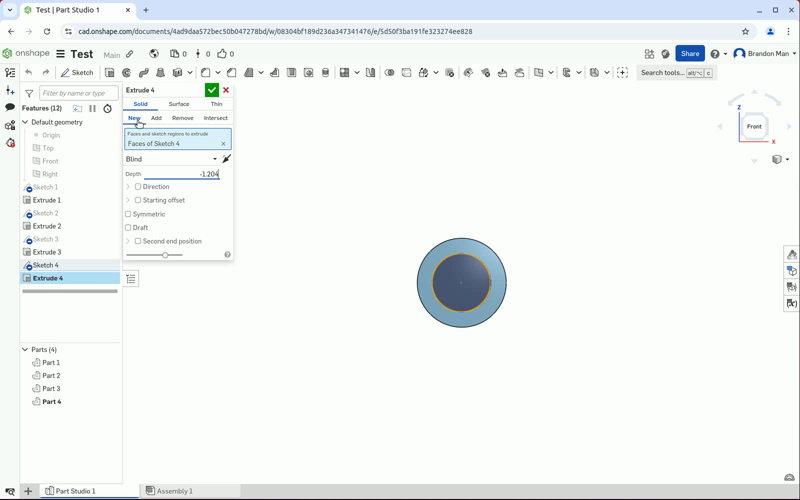
key(enter)
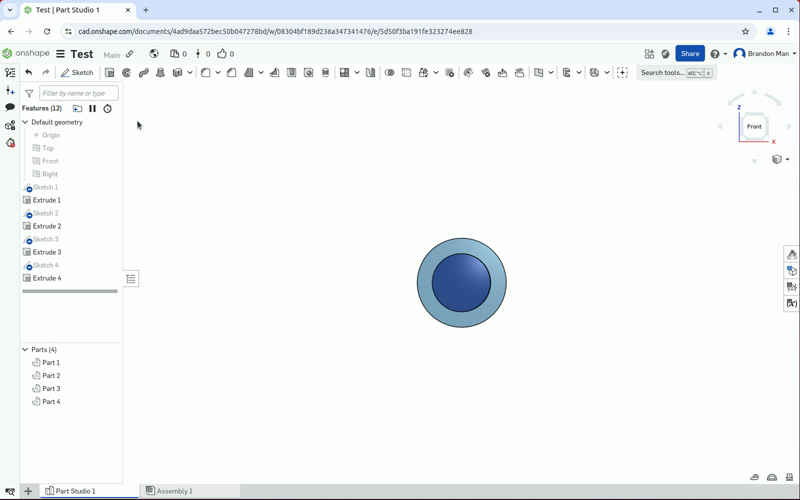
key(shift+h)
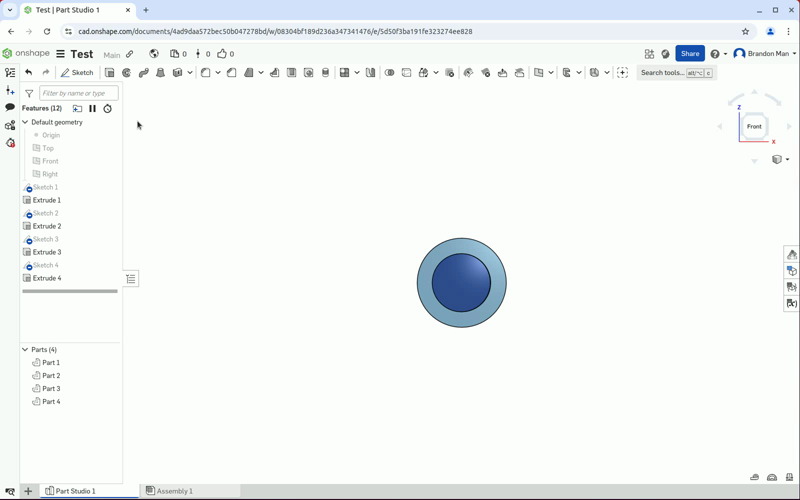
key(shift+h)
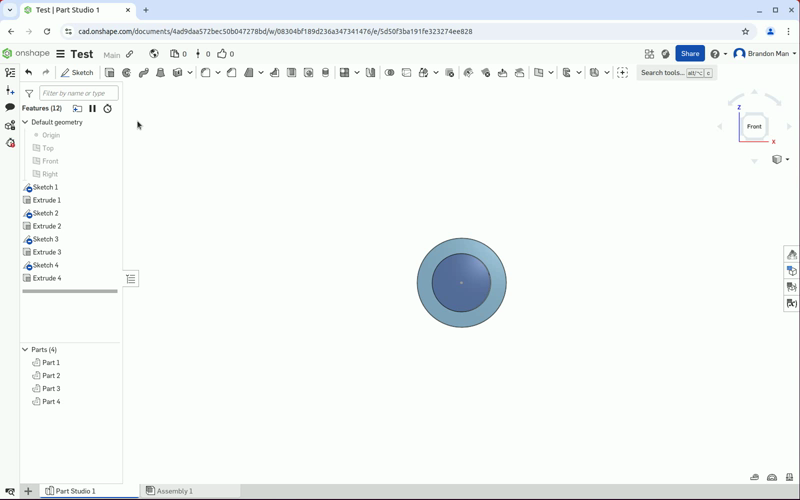
key(shift+7)
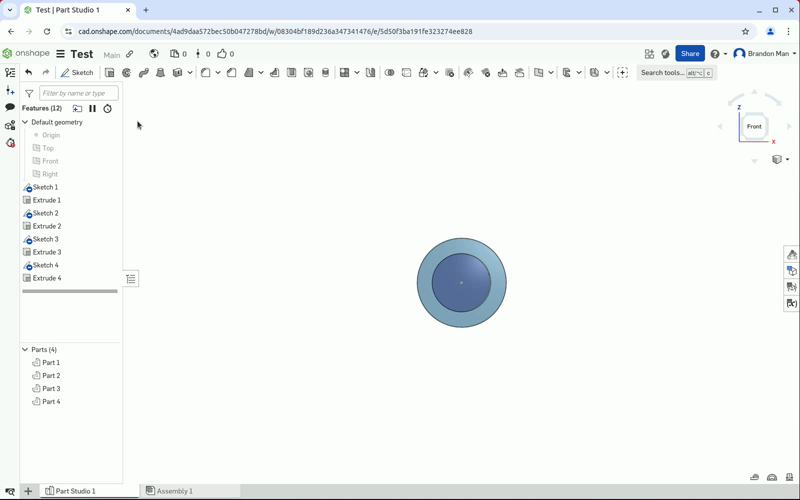
key(left, 2)
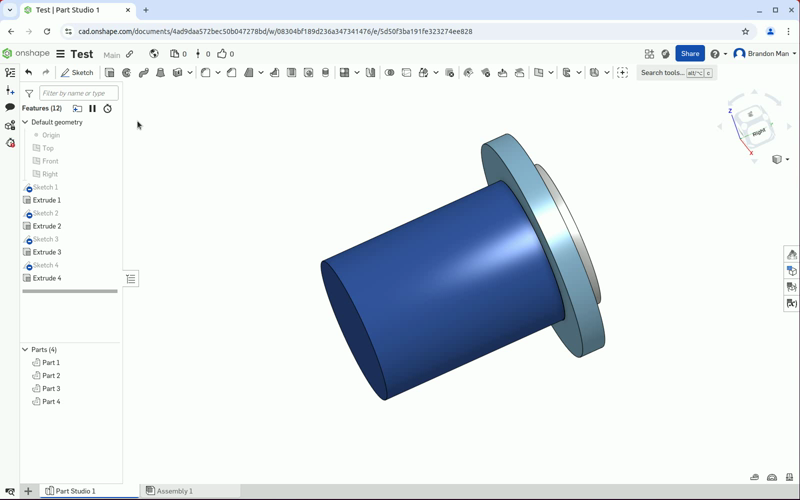
key(down, 2)
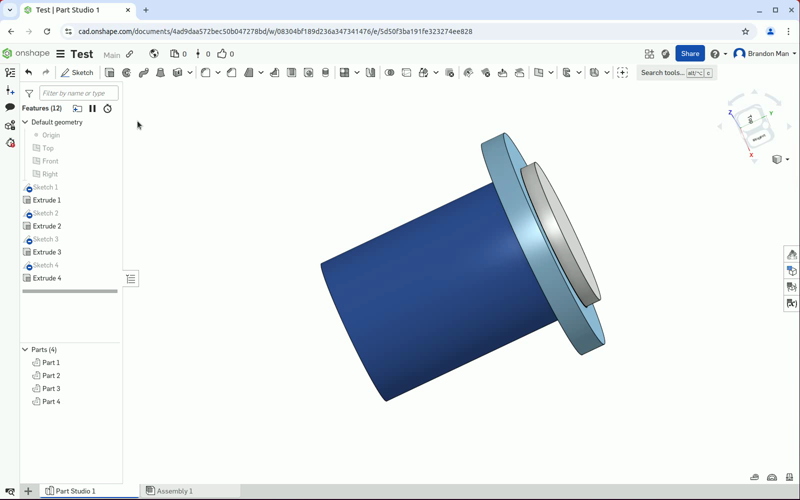
key(up, 2)
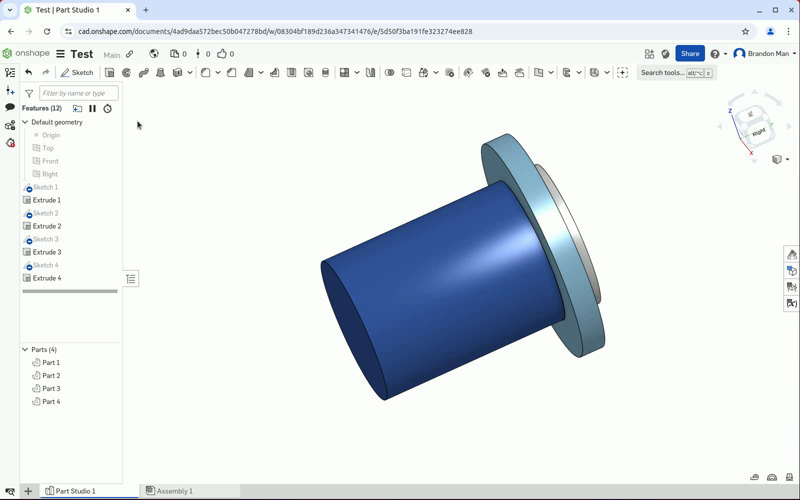
key(right, 2)
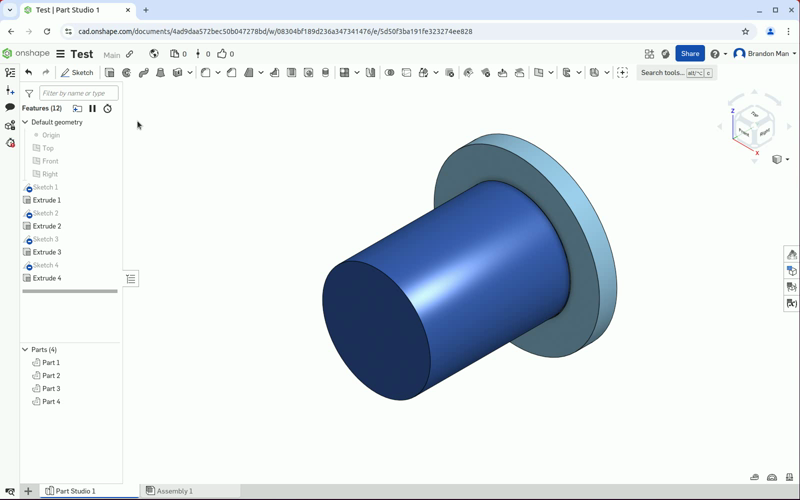
mouse_move(73, 189)
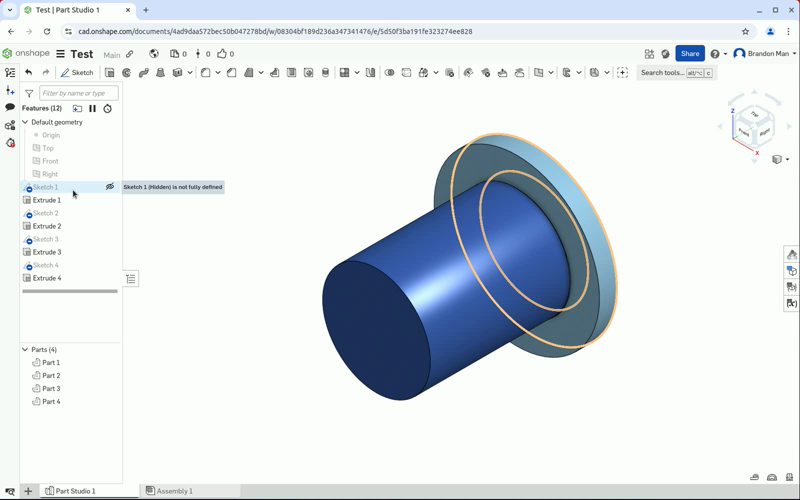
click(73, 189)